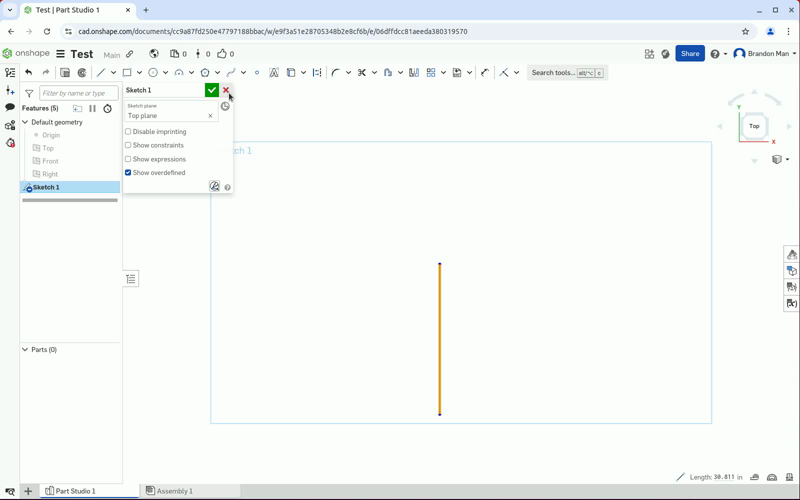
key(shift+h)
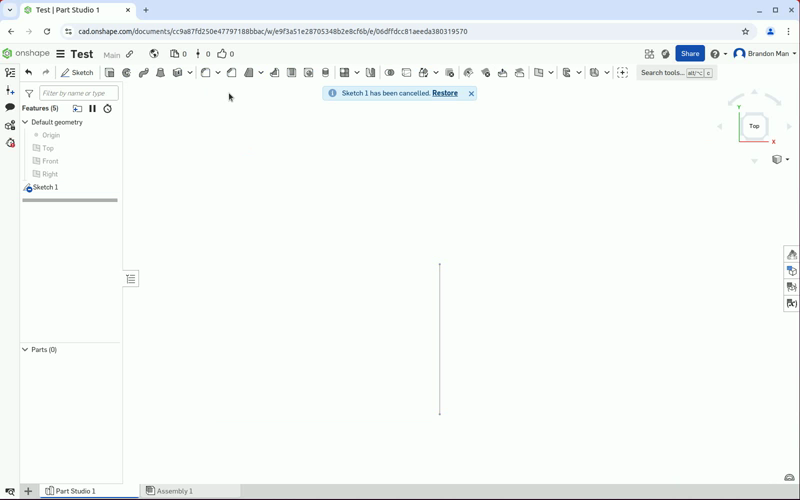
key(shift+s)
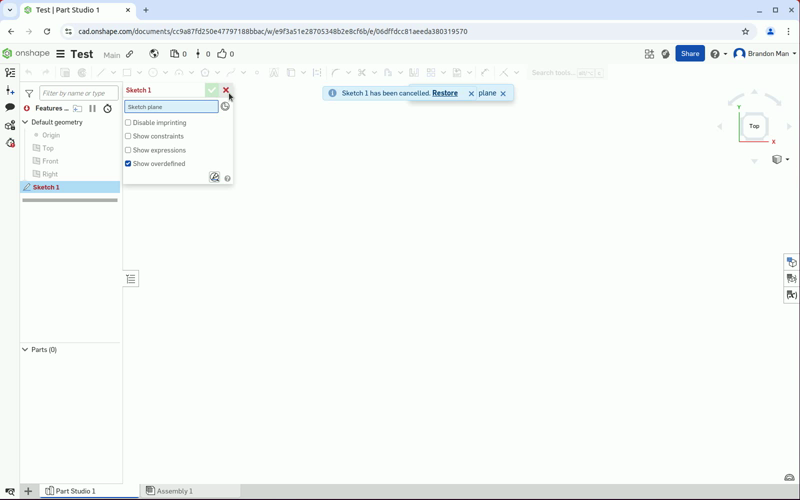
mouse_move(73, 150)
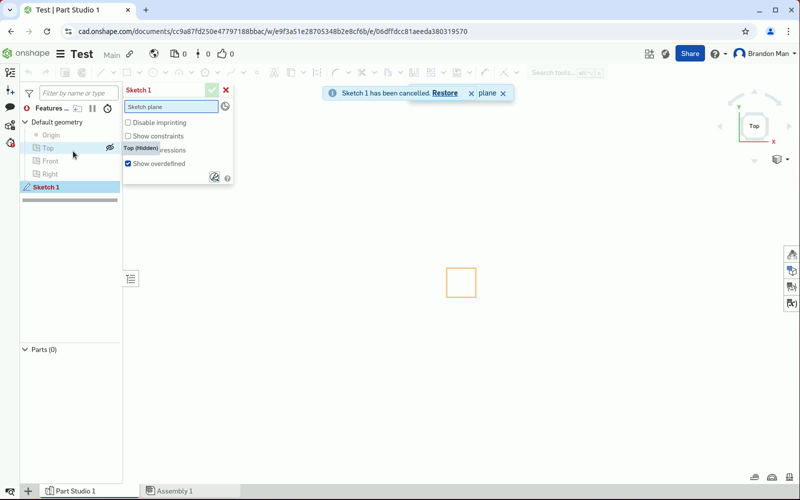
click(73, 150)
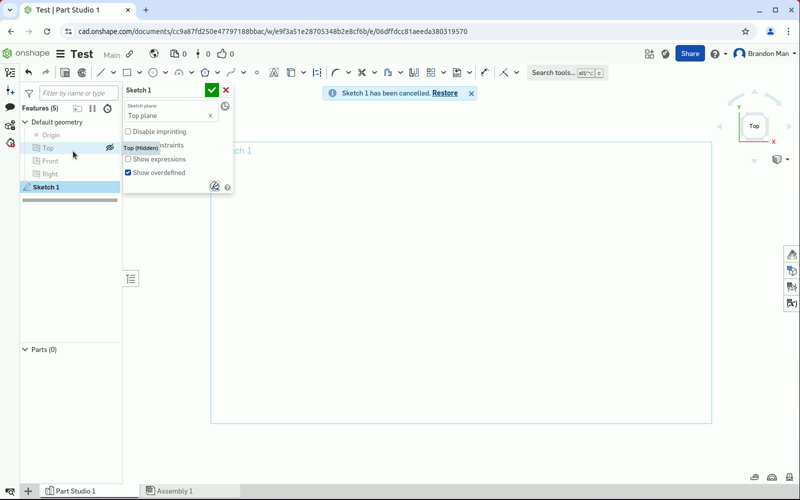
mouse_move(73, 352)
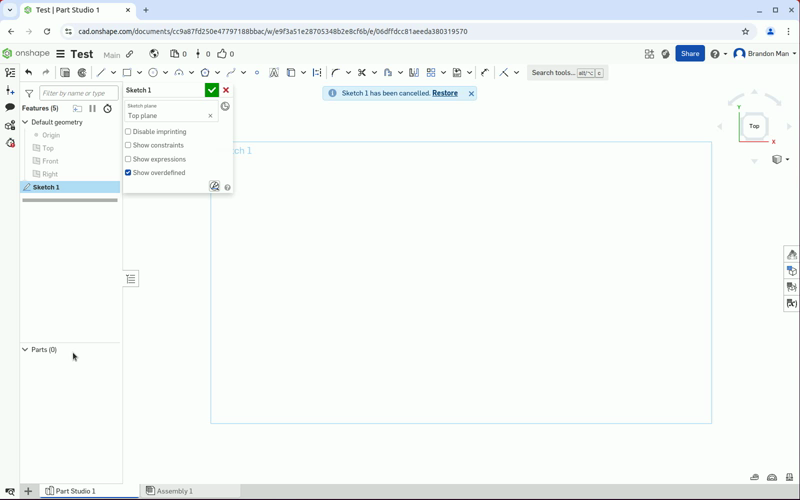
key(y)
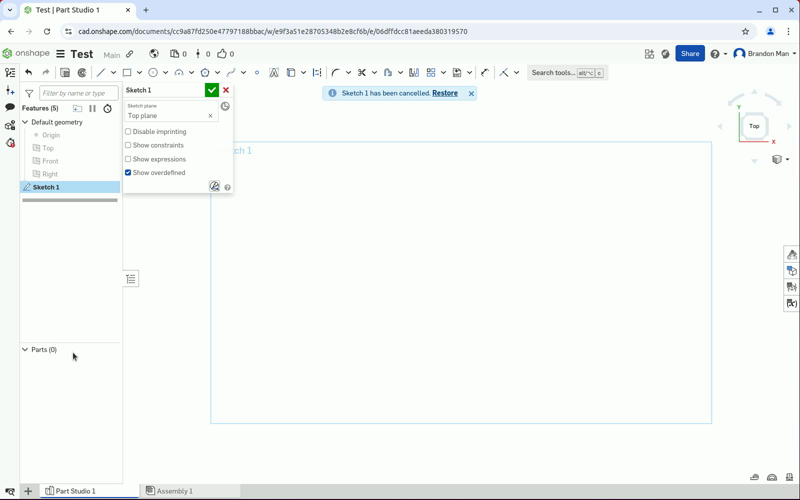
key(l)
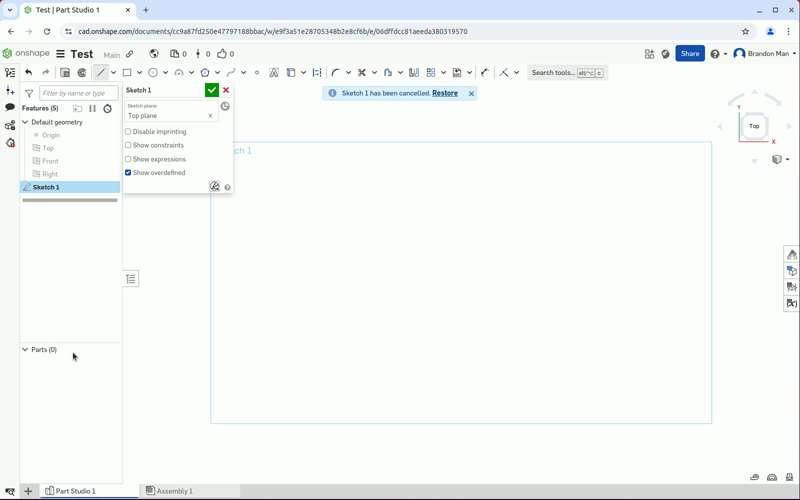
key_down(shift)
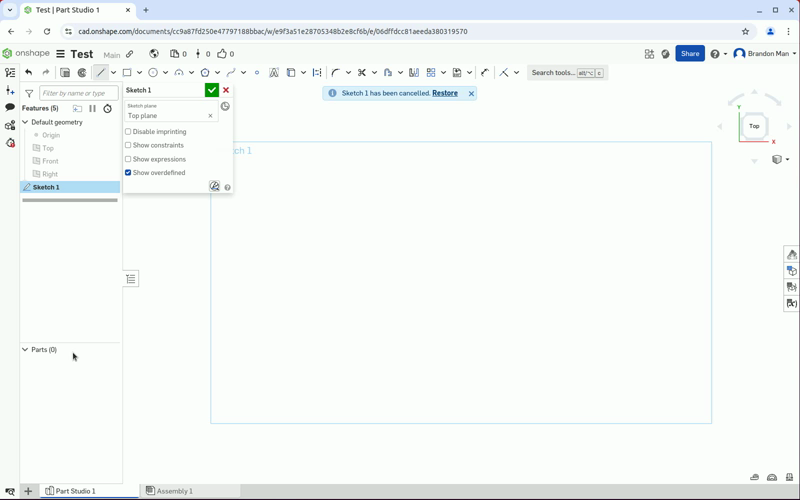
mouse_move(348, 355)
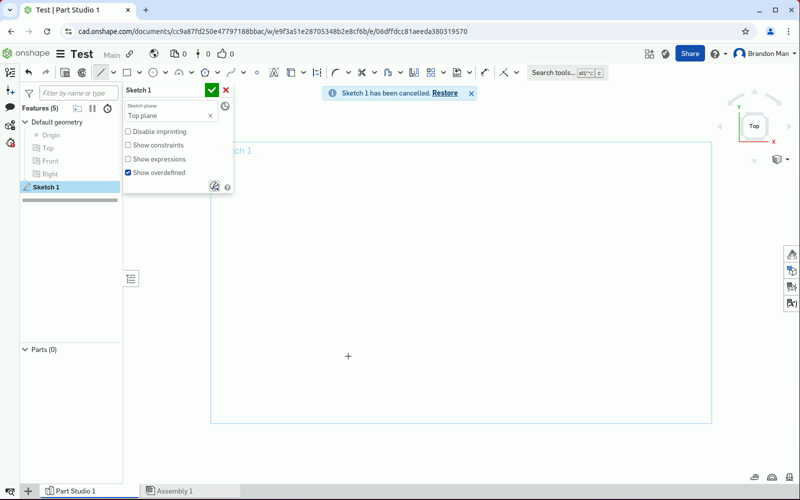
click(348, 355)
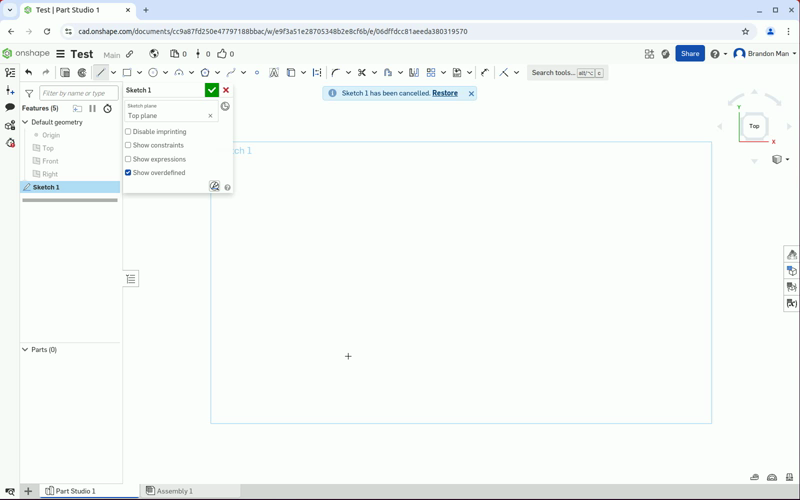
key_up(shift)
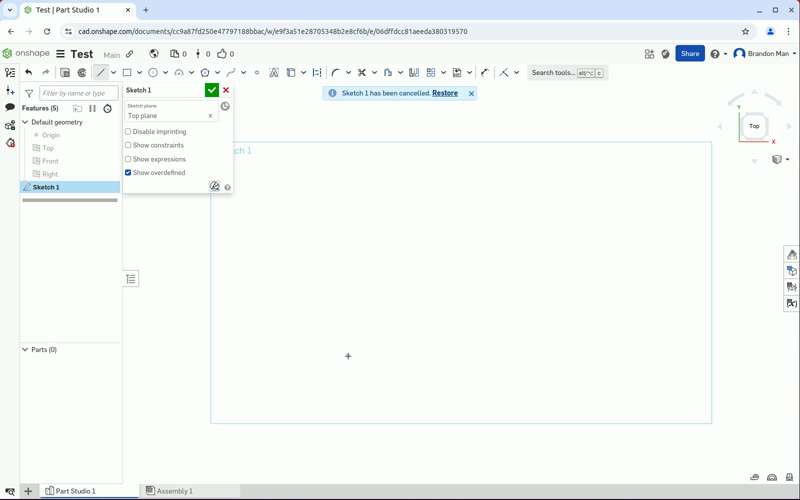
key_down(shift)
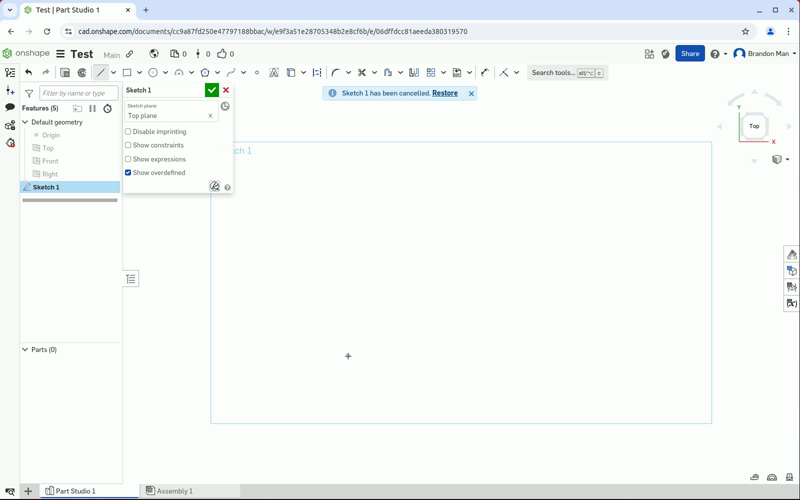
mouse_move(572, 355)
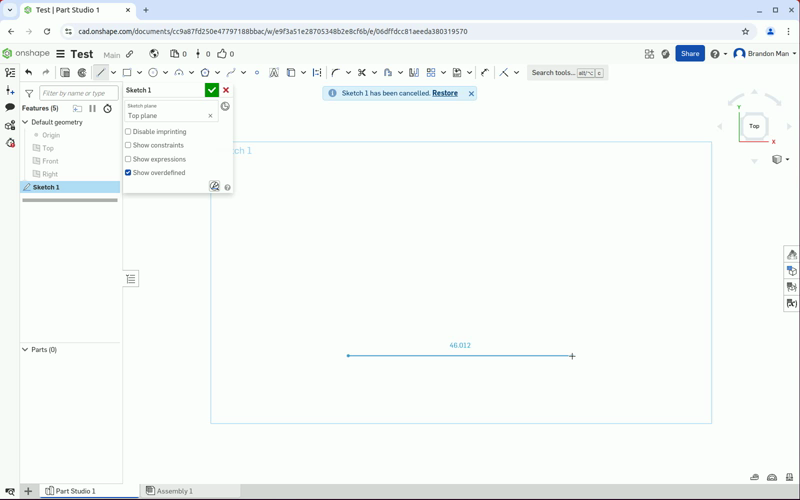
click(572, 355)
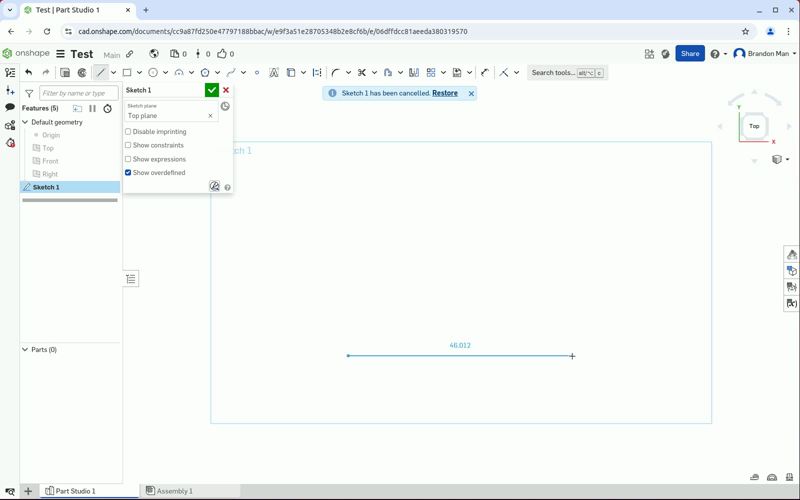
key_up(shift)
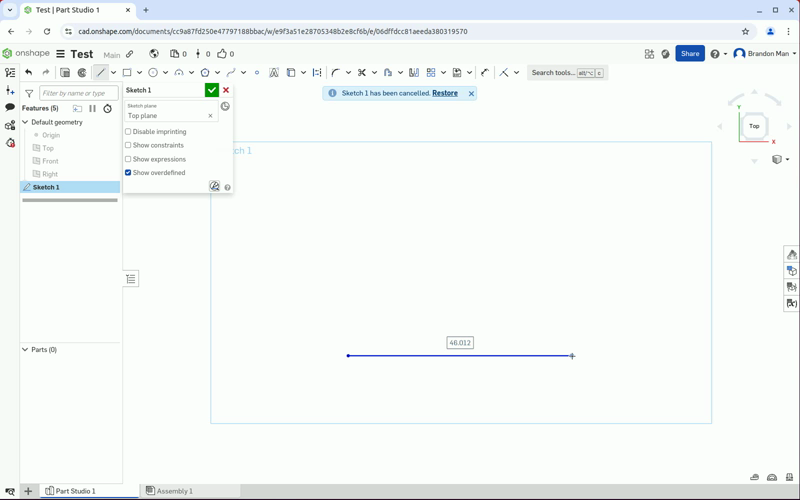
key_down(shift)
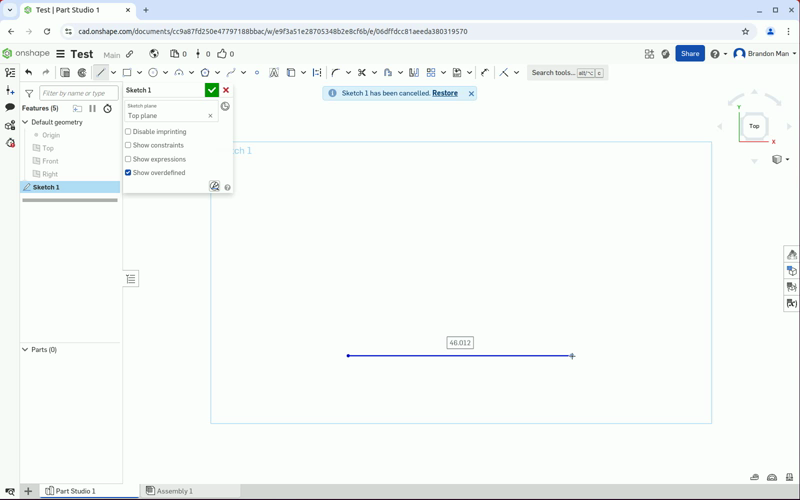
mouse_move(572, 211)
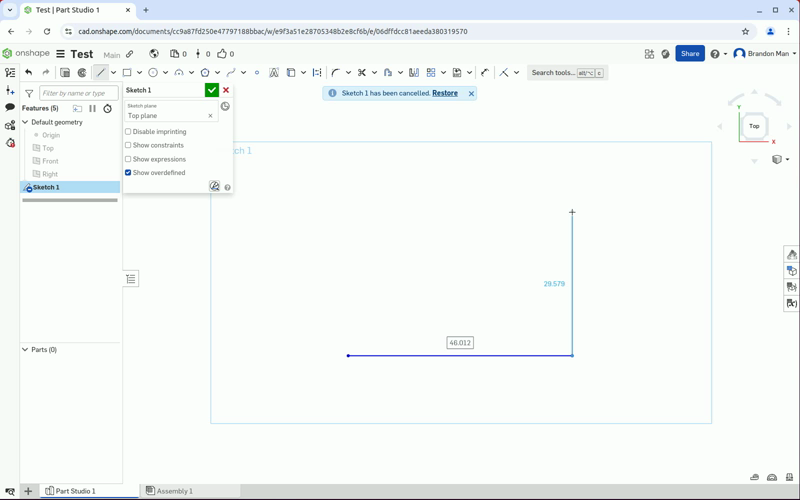
click(572, 211)
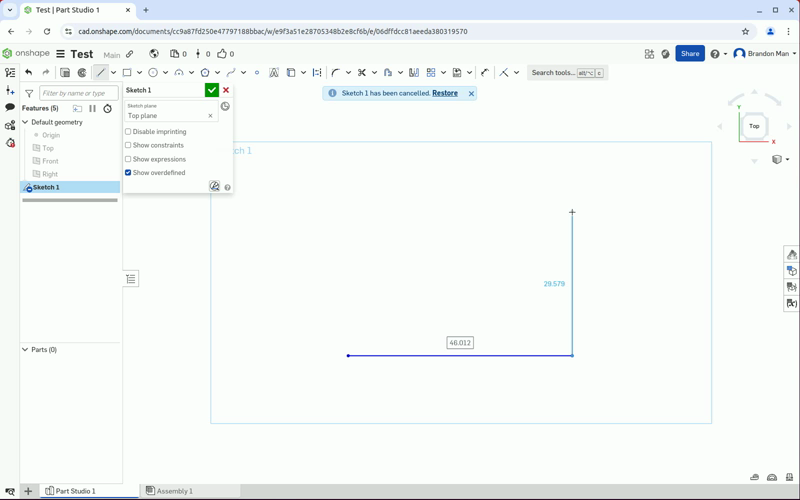
key_up(shift)
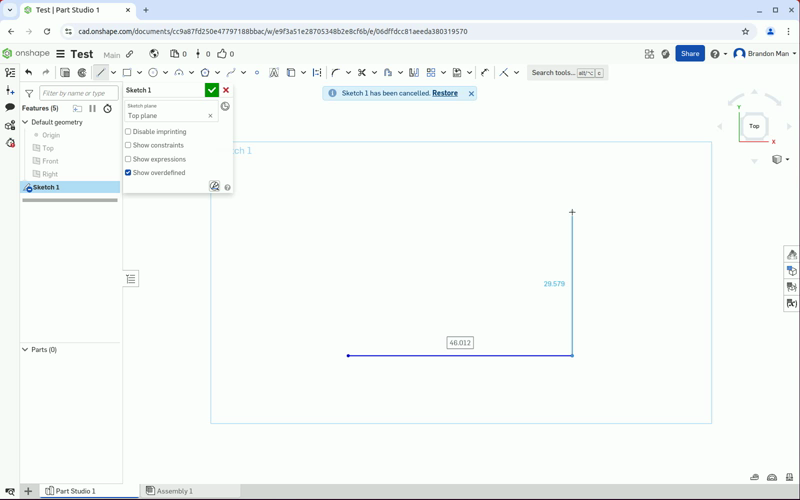
key_down(shift)
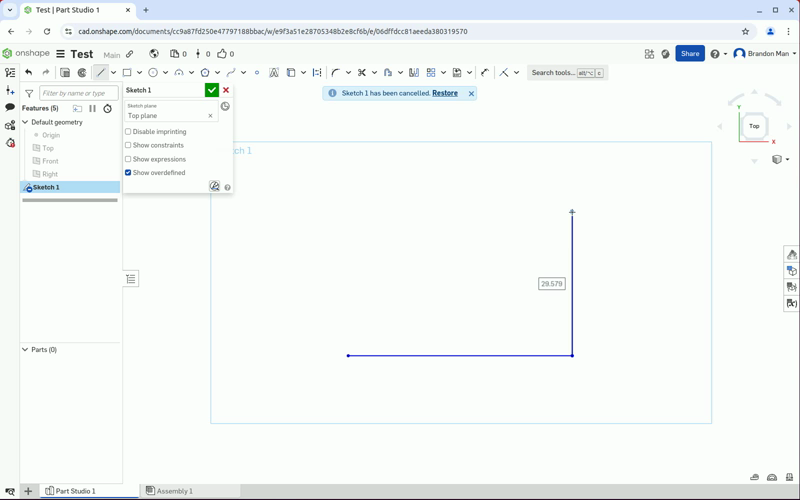
mouse_move(348, 211)
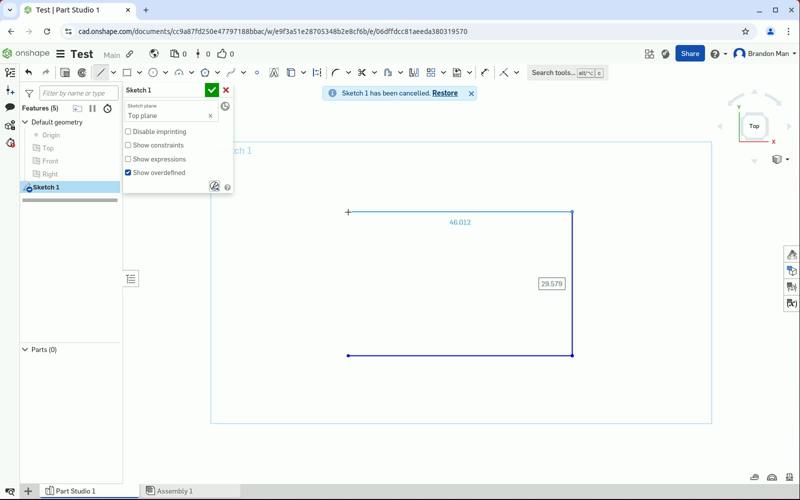
click(348, 211)
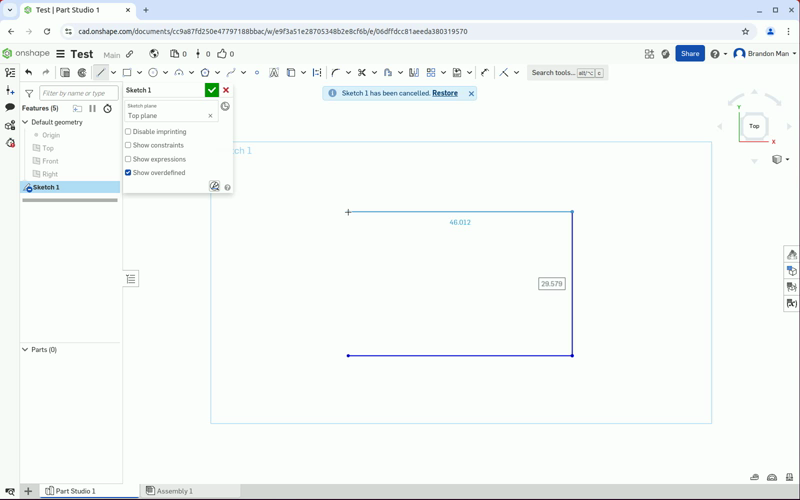
key_up(shift)
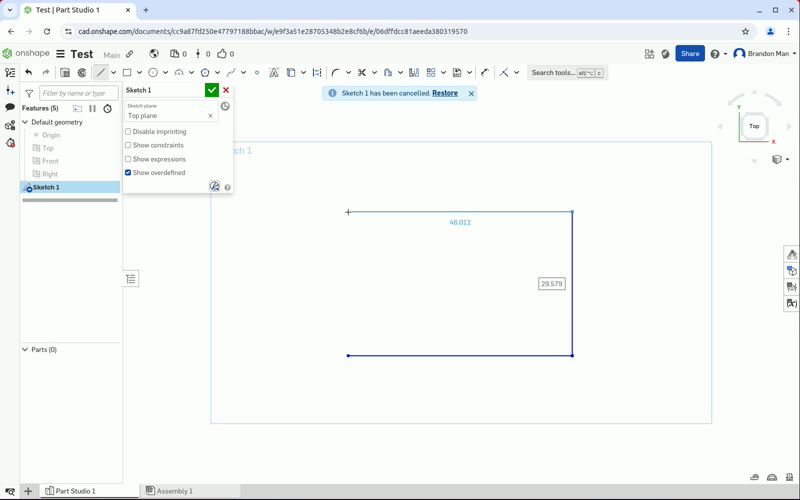
key_down(shift)
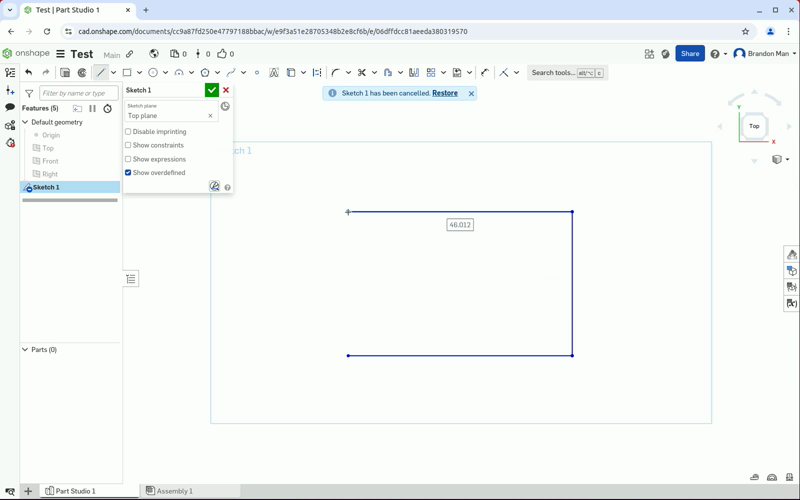
mouse_move(348, 355)
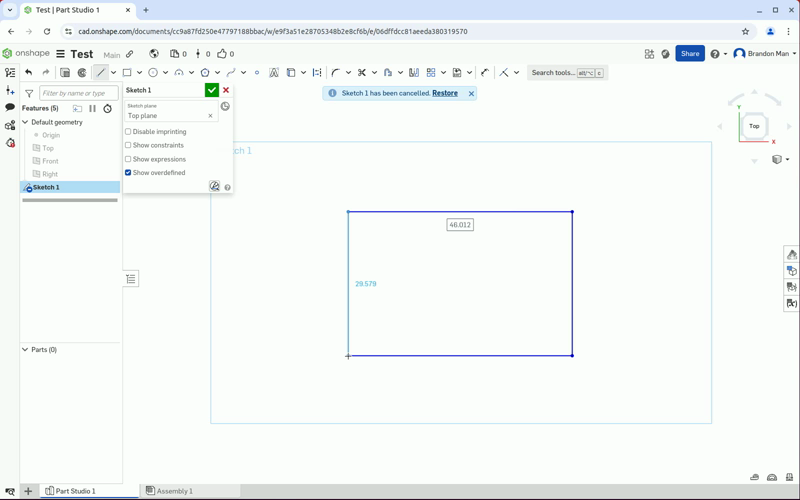
key_up(shift)
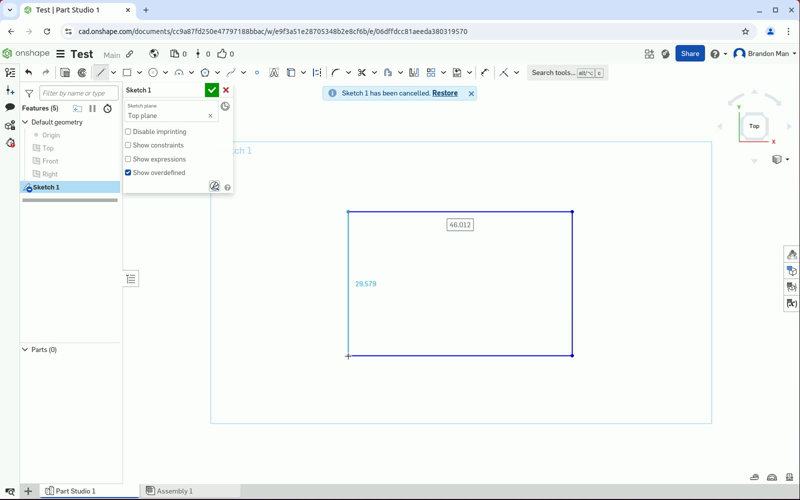
click(348, 355)
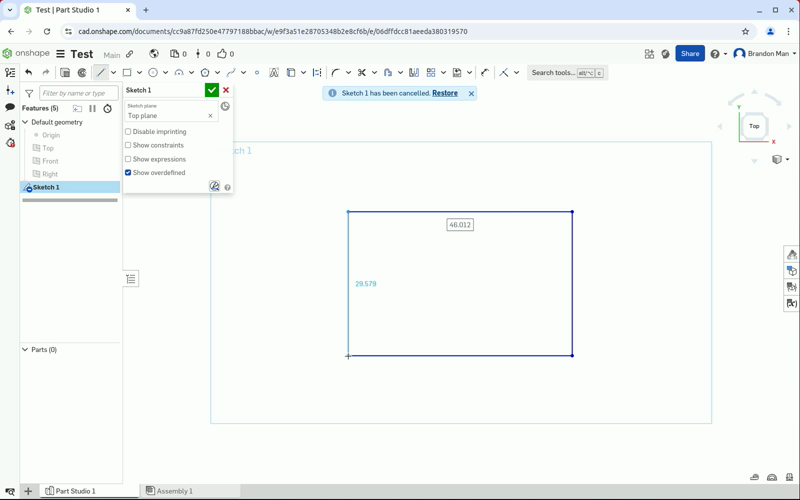
key(esc)
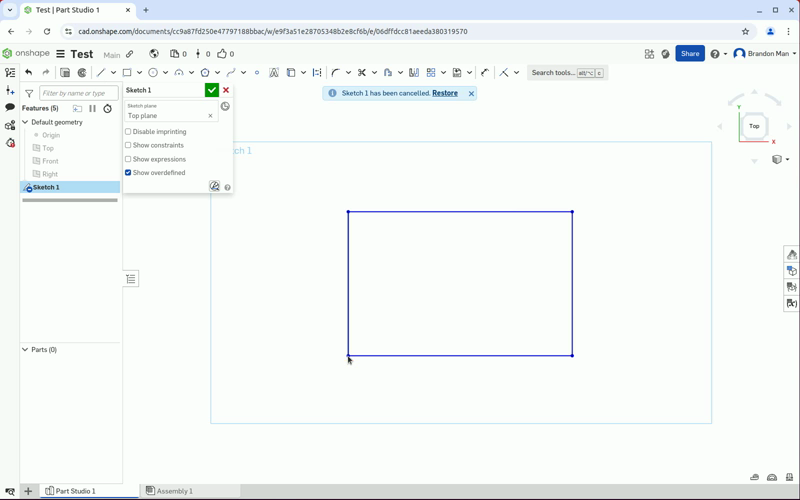
mouse_move(511, 282)
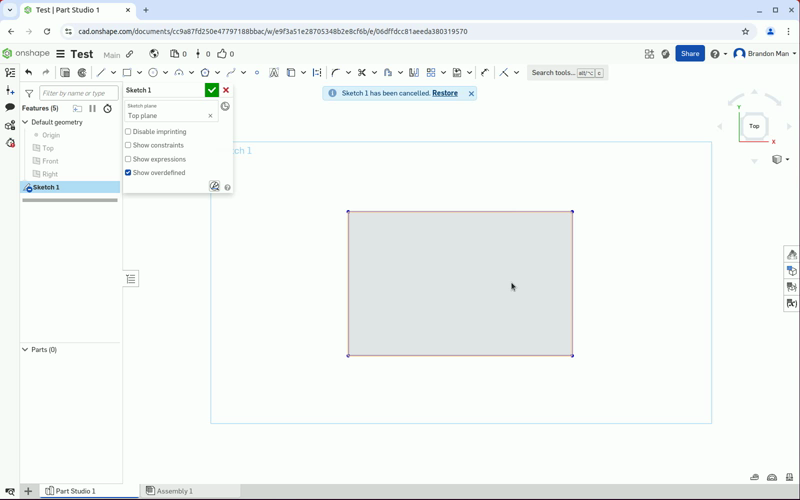
click(511, 282)
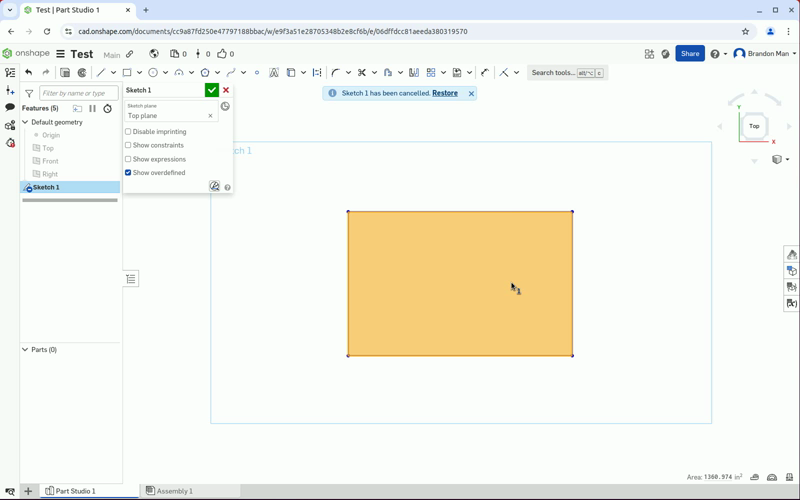
mouse_move(73, 352)
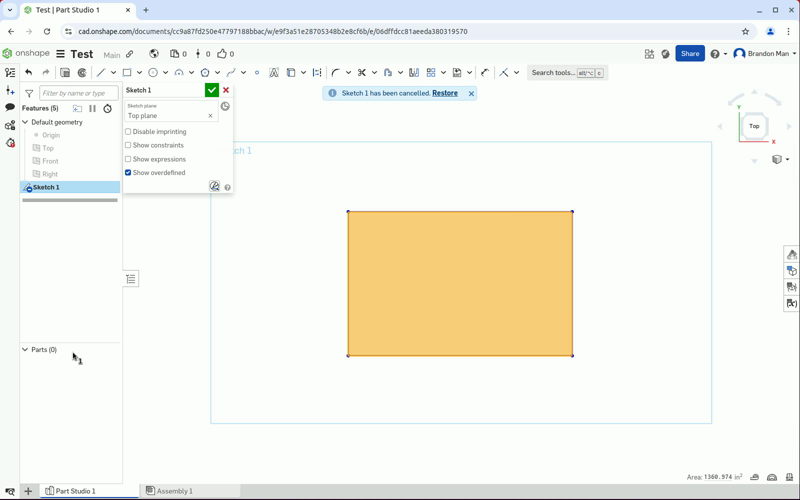
key(shift+y)
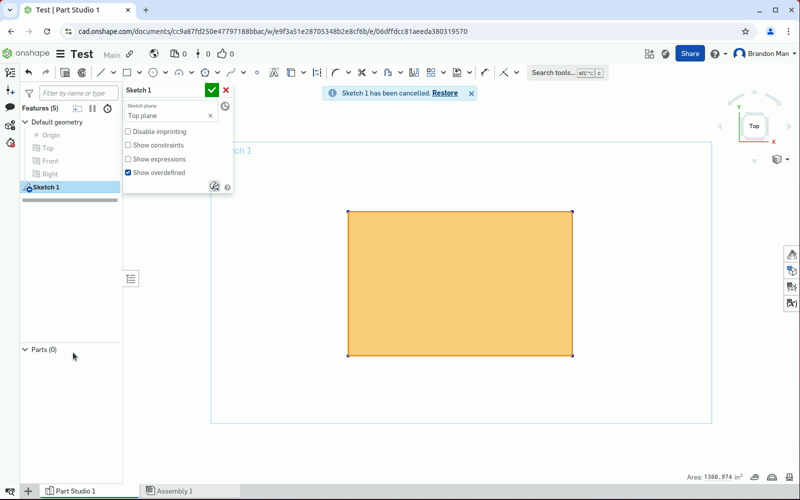
key(shift+e)
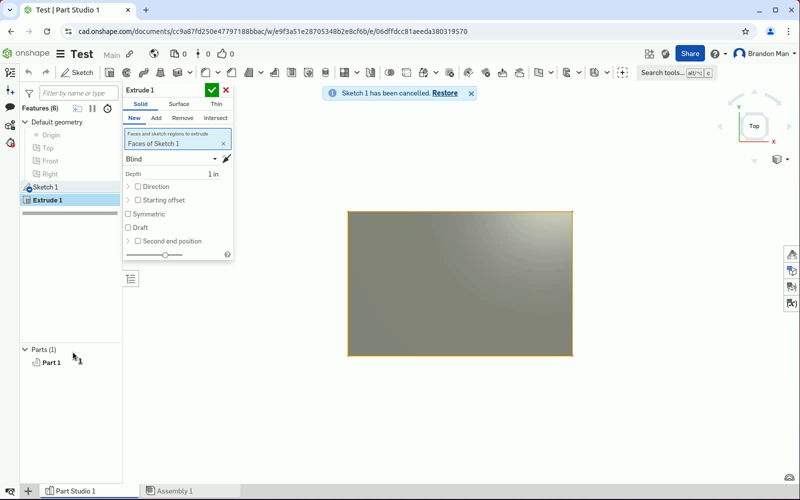
mouse_move(143, 106)
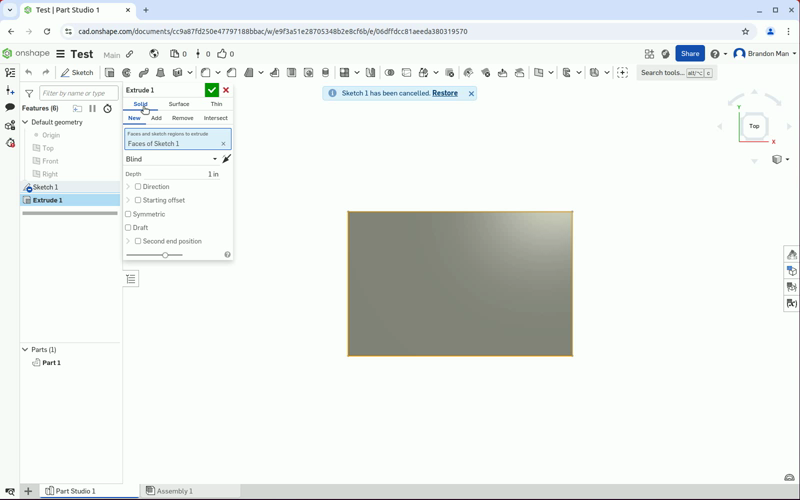
click(143, 106)
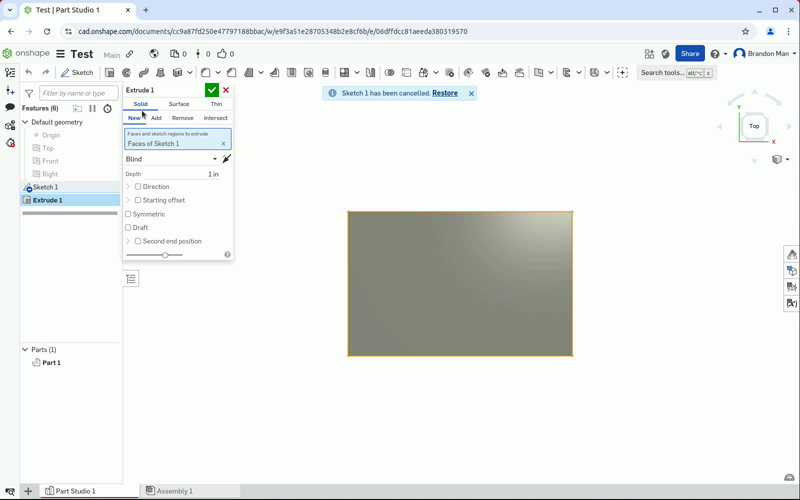
mouse_move(137, 120)
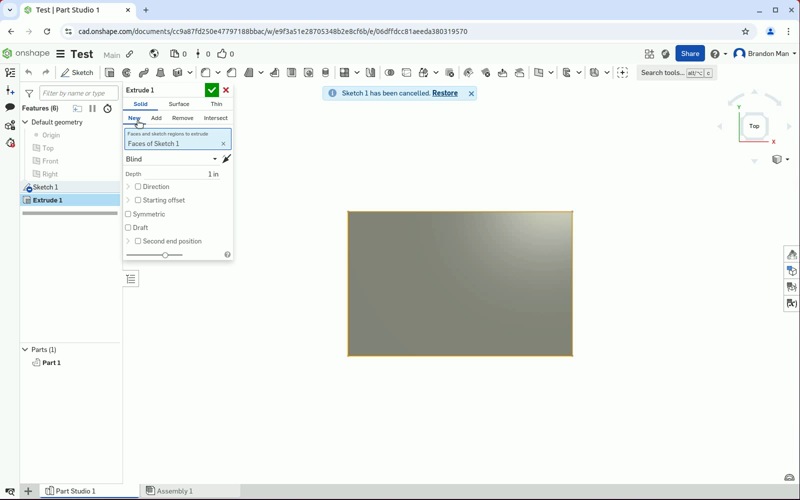
click(137, 120)
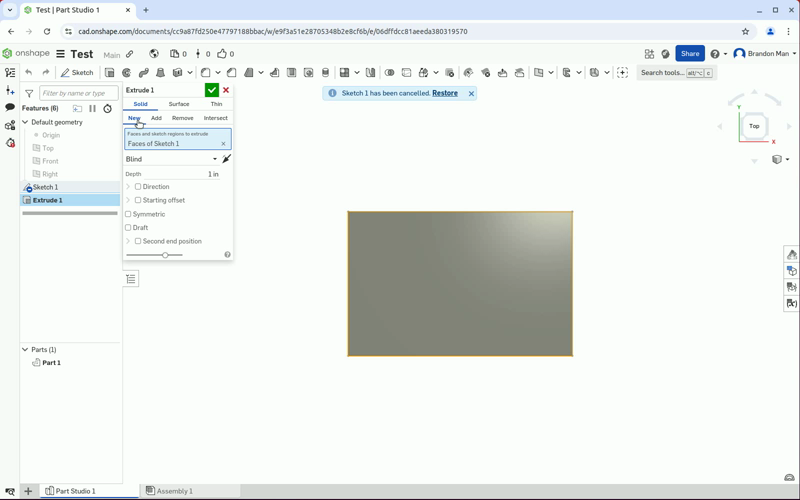
key(tab, 4)
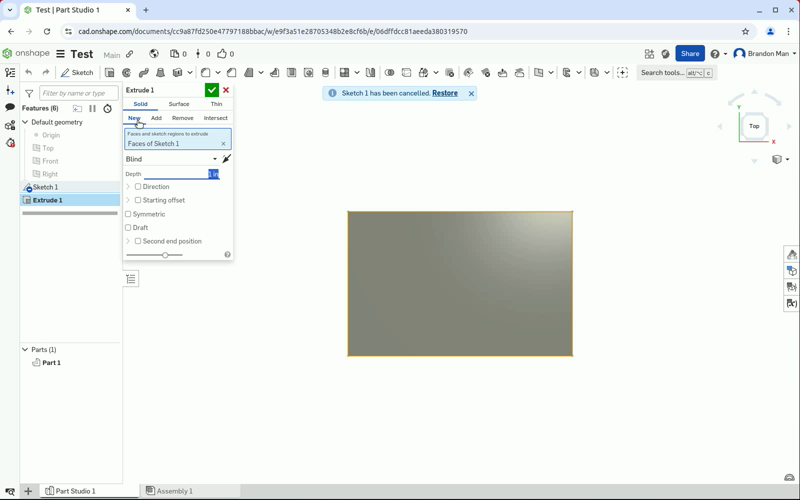
text(2.648)
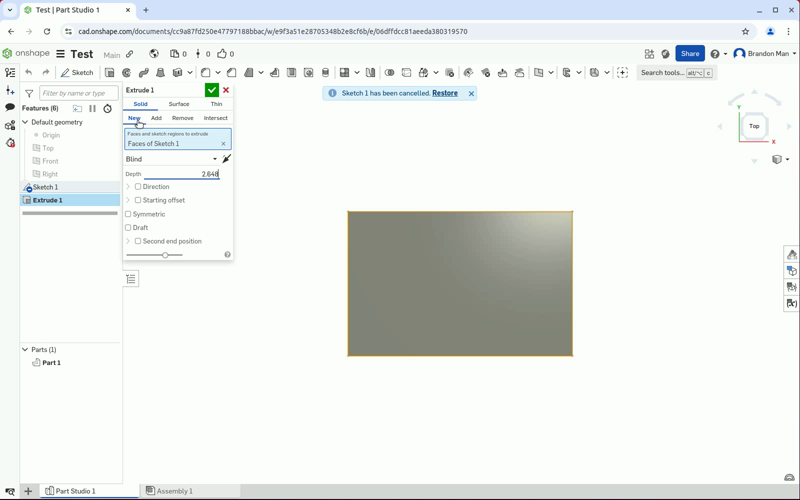
key(enter)
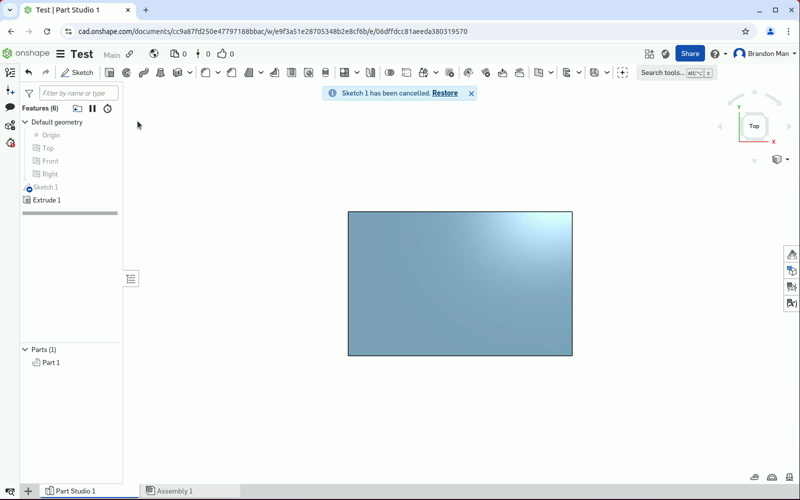
key(shift+h)
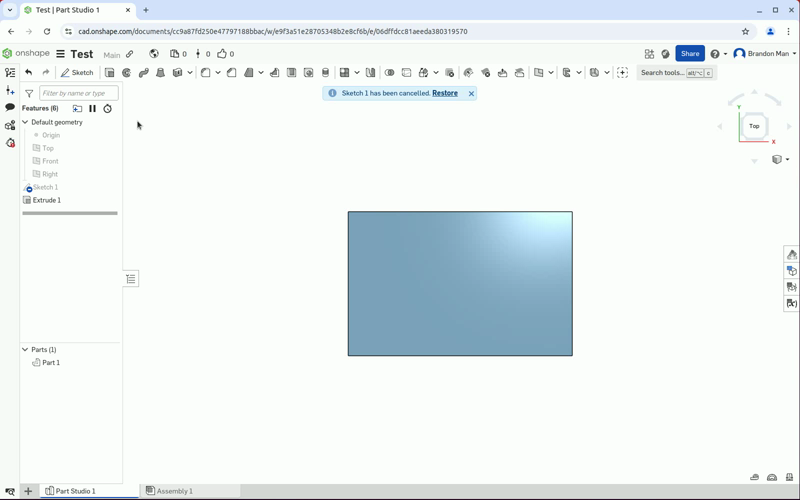
key(shift+h)
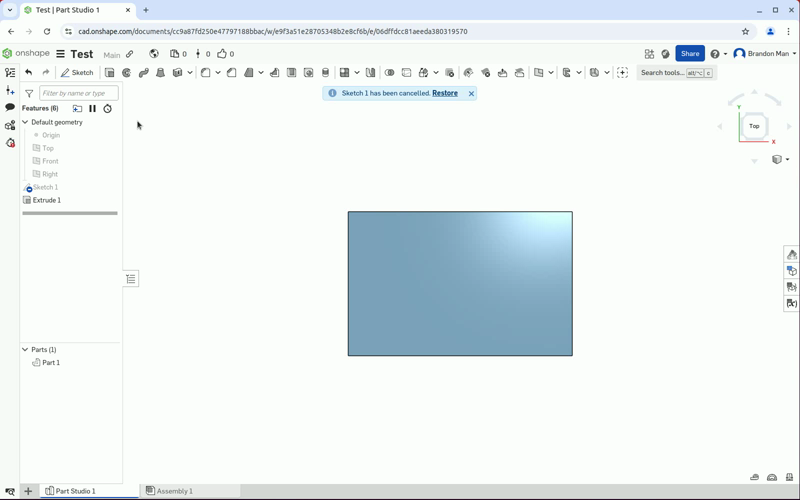
mouse_move(73, 189)
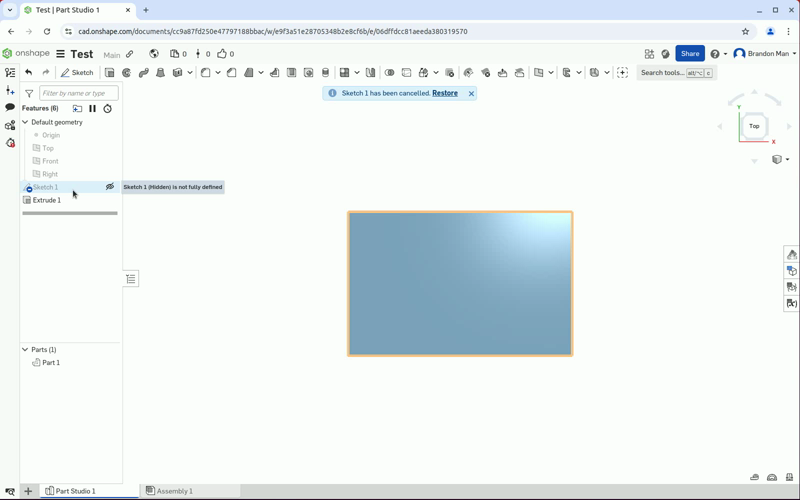
click(73, 189)
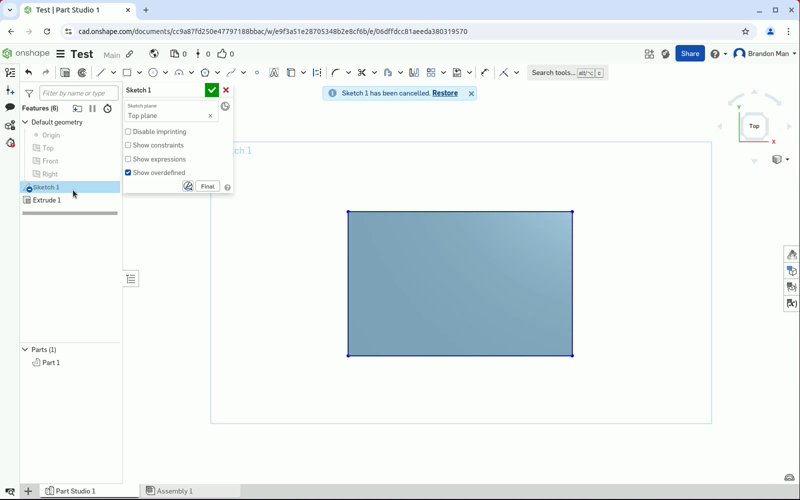
mouse_move(229, 92)
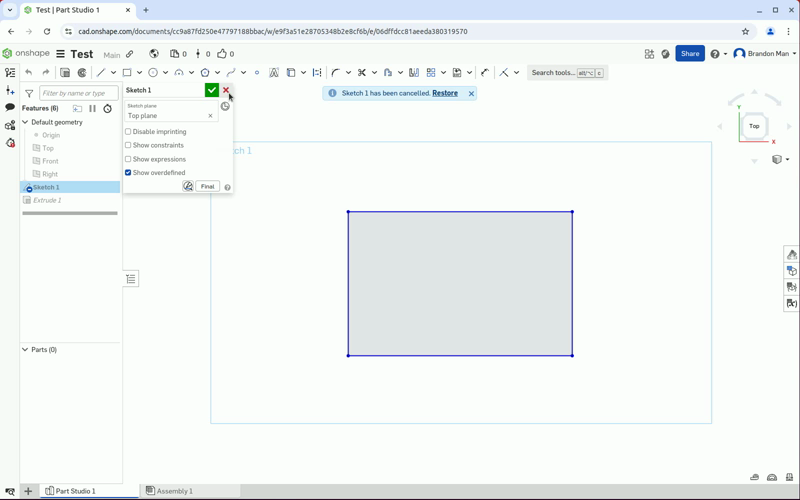
click(229, 92)
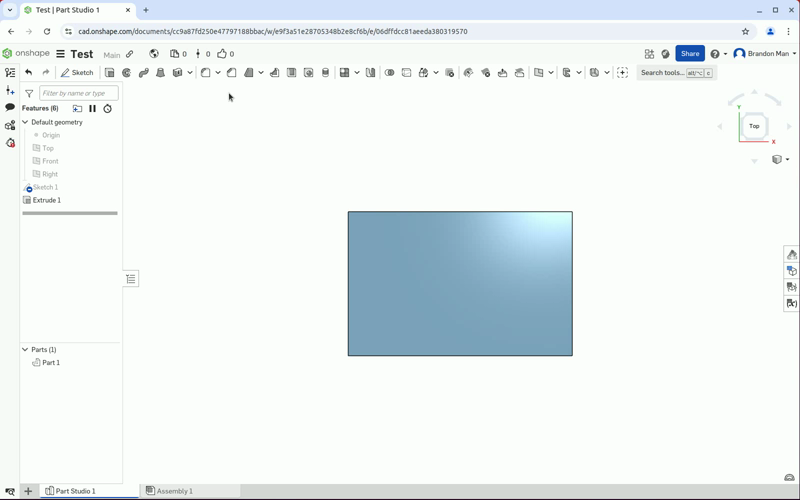
mouse_move(541, 75)
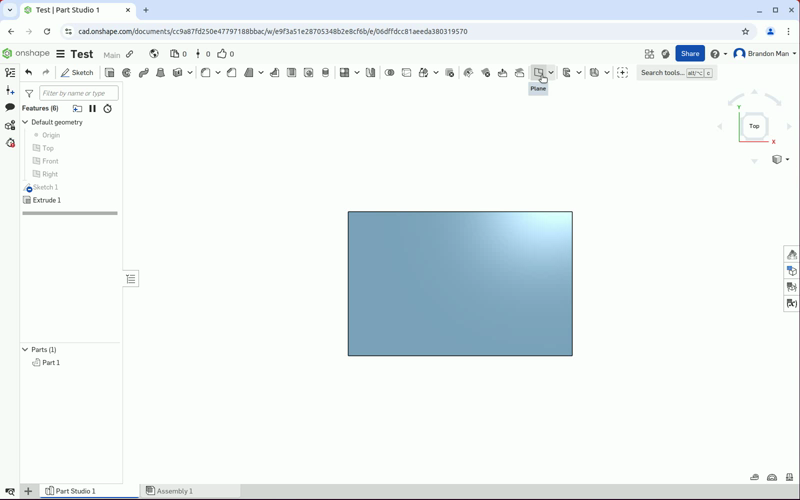
click(541, 75)
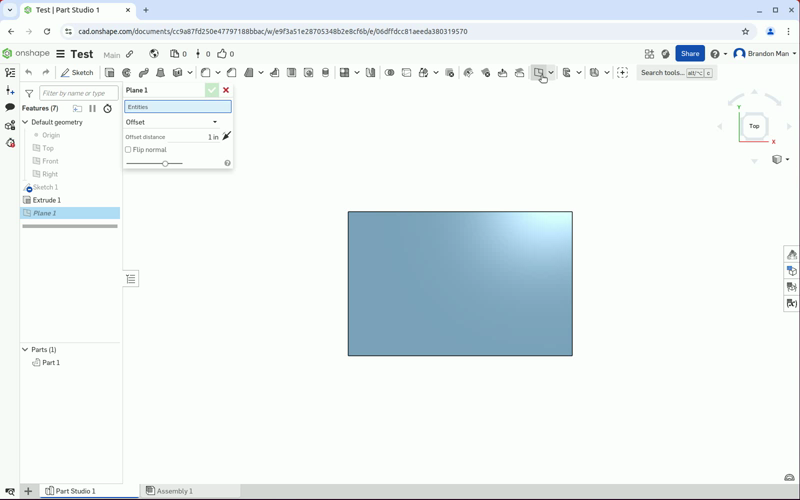
mouse_move(73, 150)
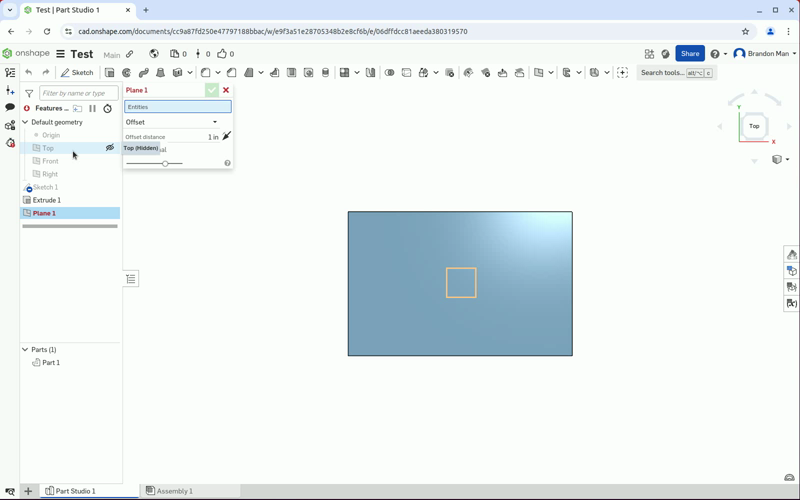
click(73, 150)
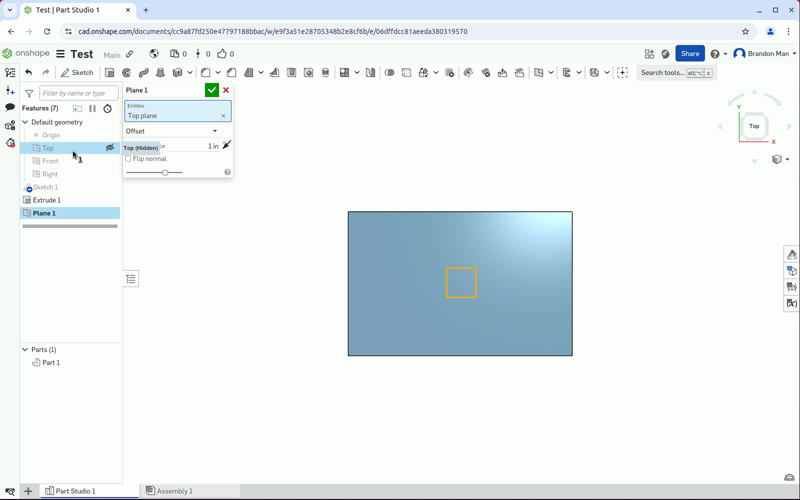
key(tab, 2)
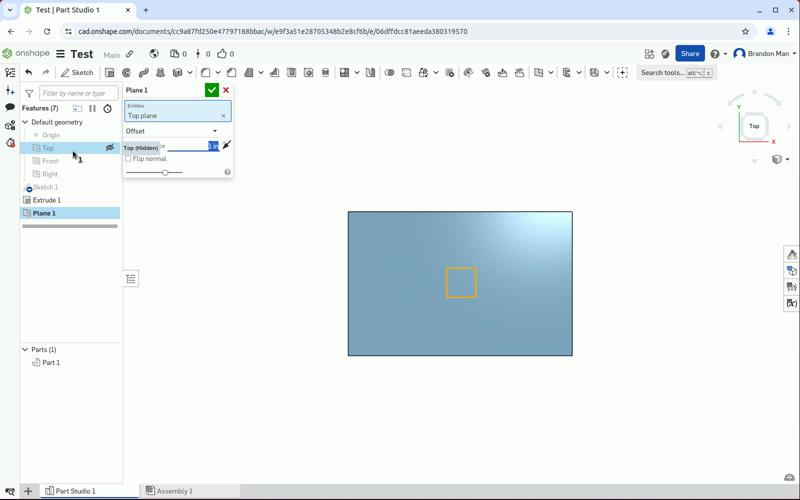
text(2.65)
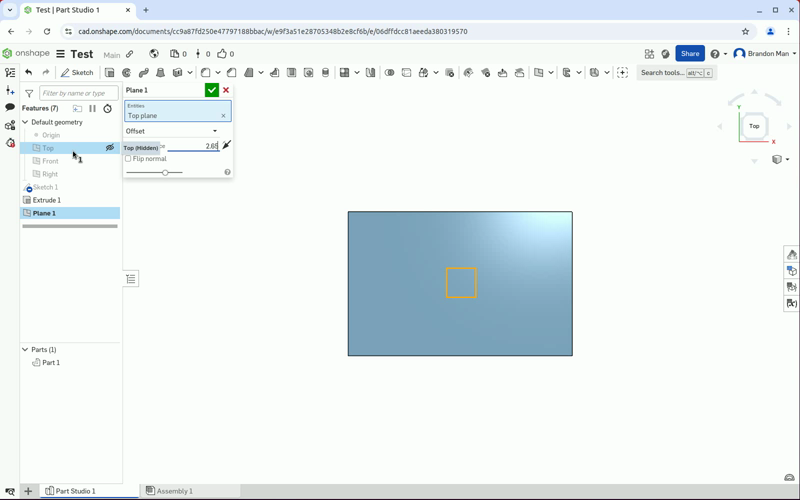
key(enter, 2)
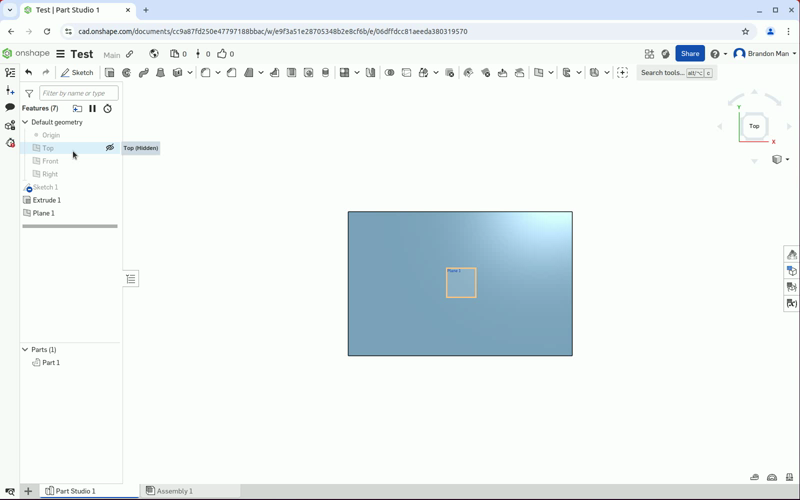
key(shift+s)
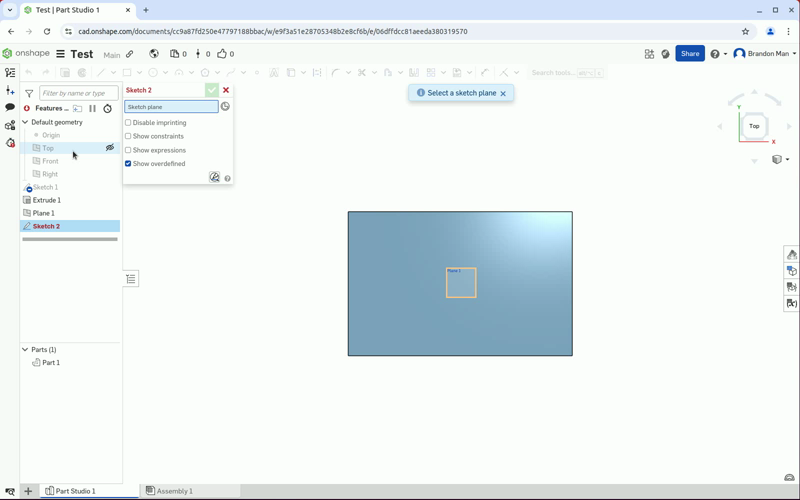
mouse_move(73, 215)
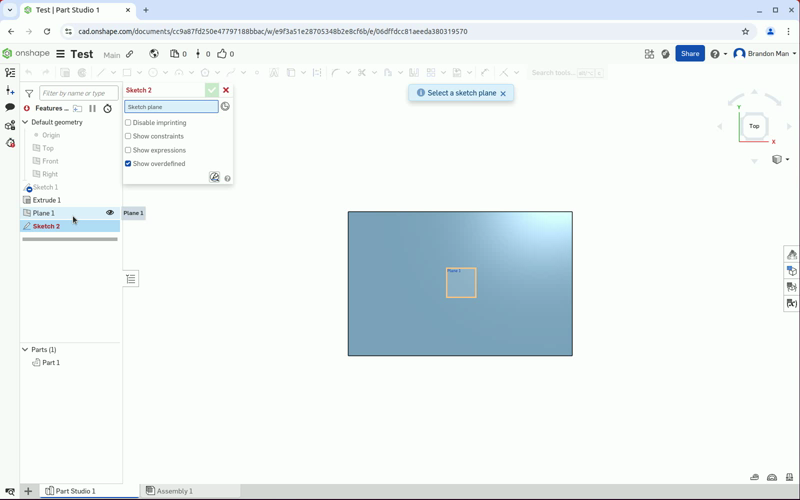
click(73, 215)
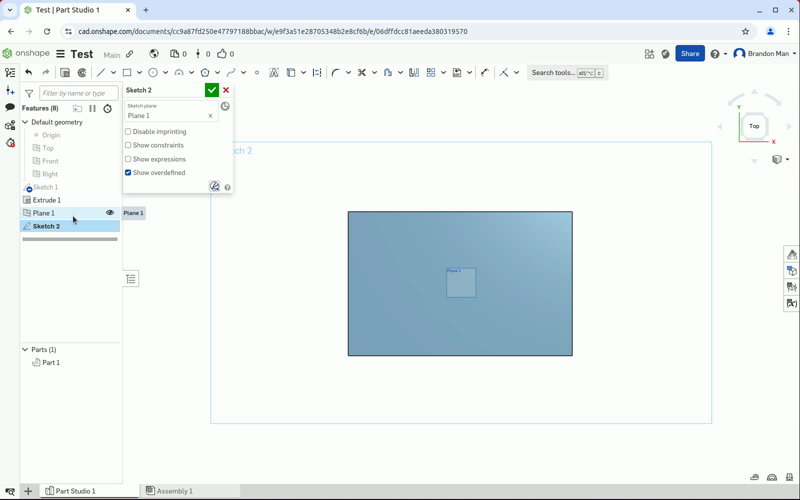
mouse_move(73, 352)
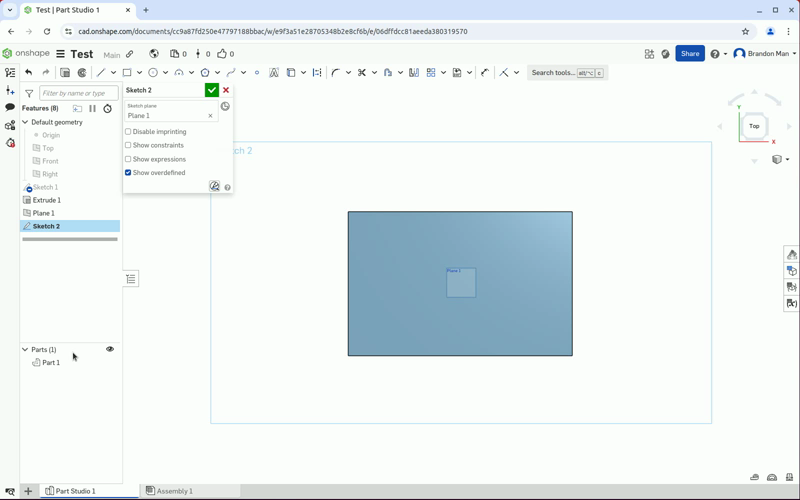
key(y)
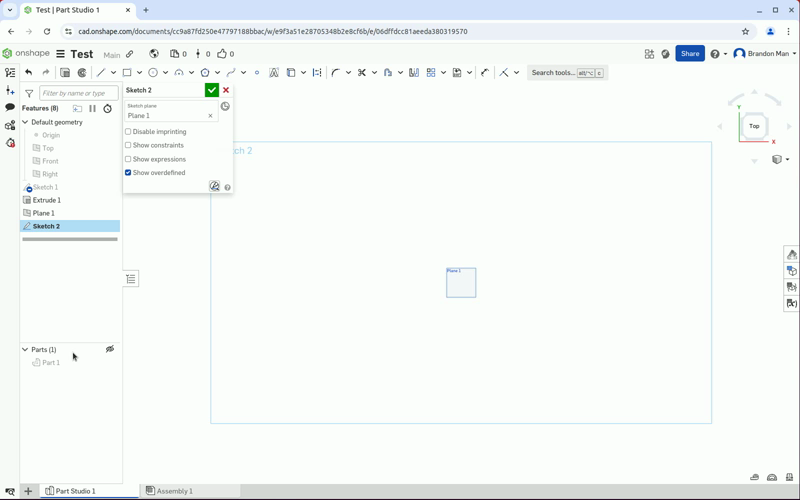
key(c)
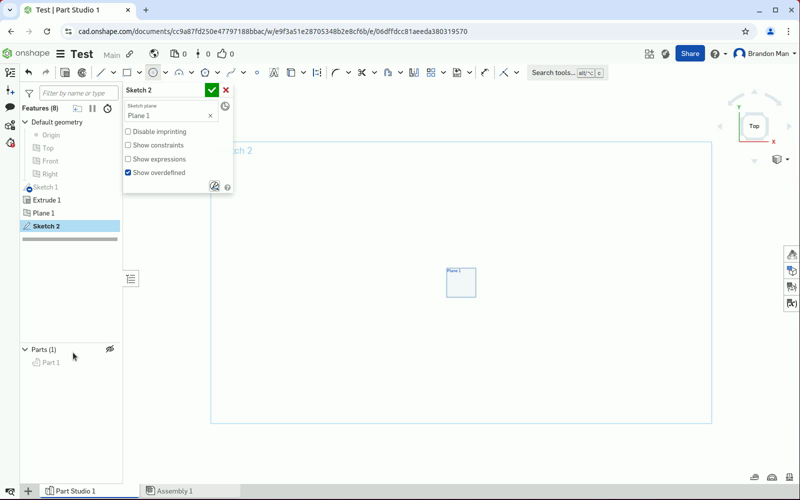
key_down(shift)
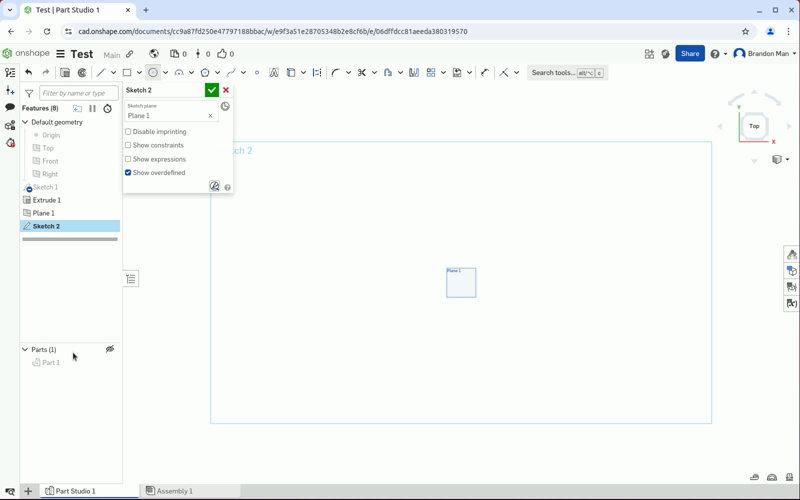
mouse_move(461, 282)
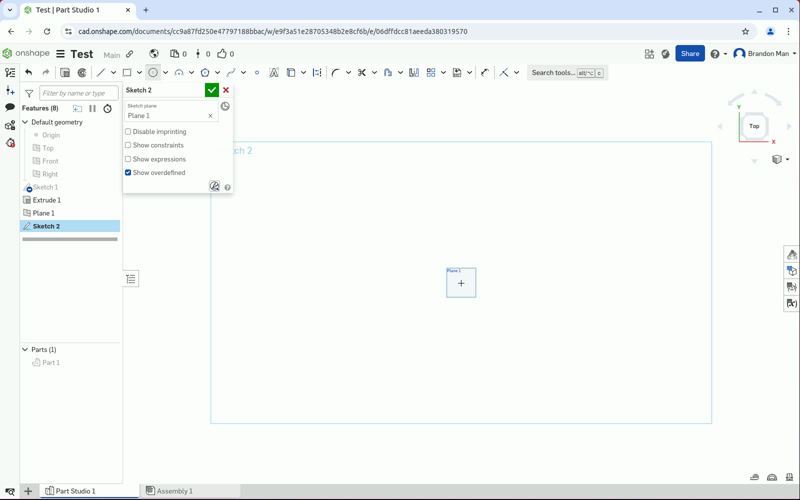
click(461, 282)
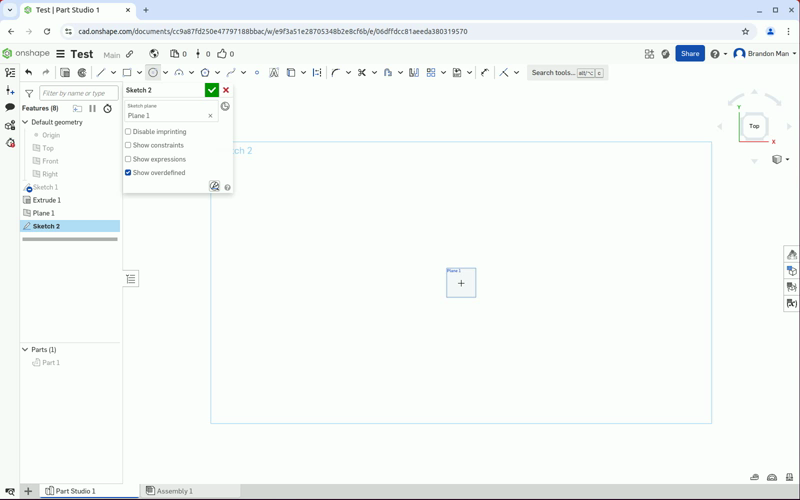
key_up(shift)
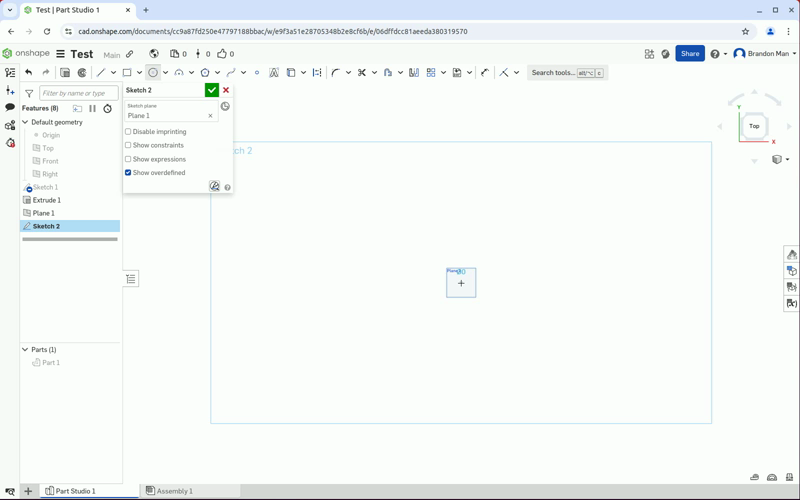
mouse_move(490, 282)
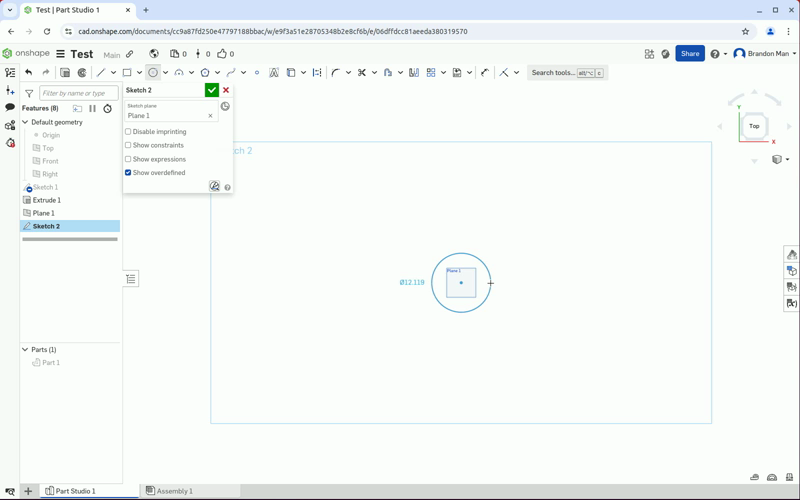
click(490, 282)
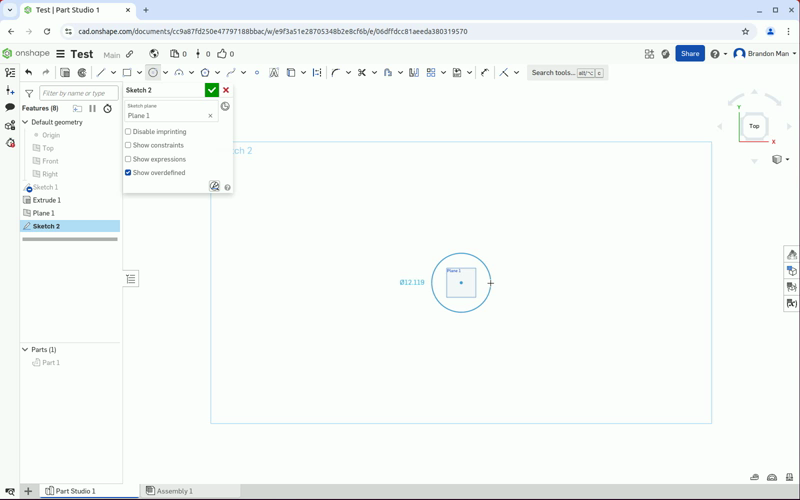
key(esc)
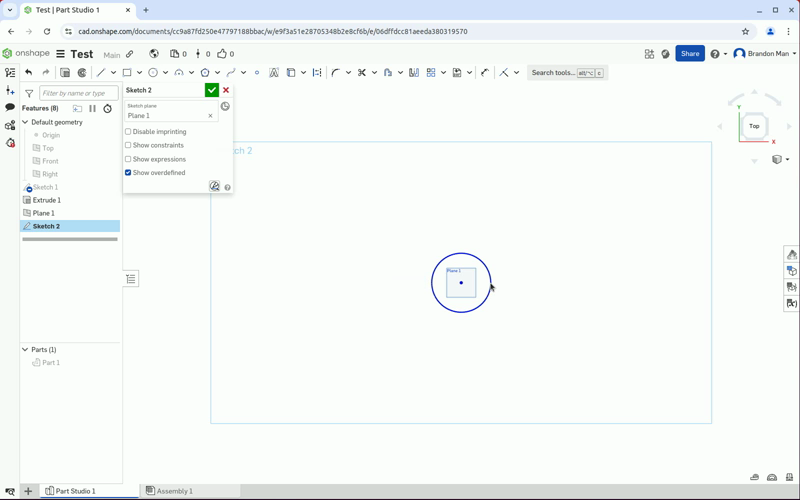
mouse_move(464, 283)
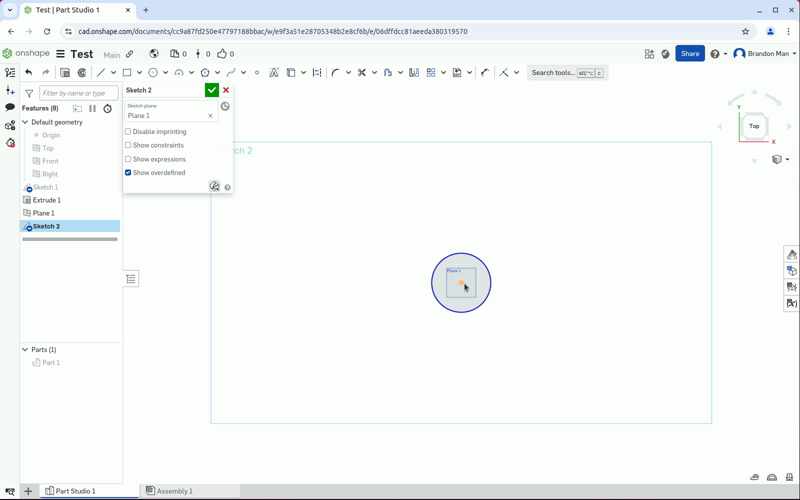
click(464, 283)
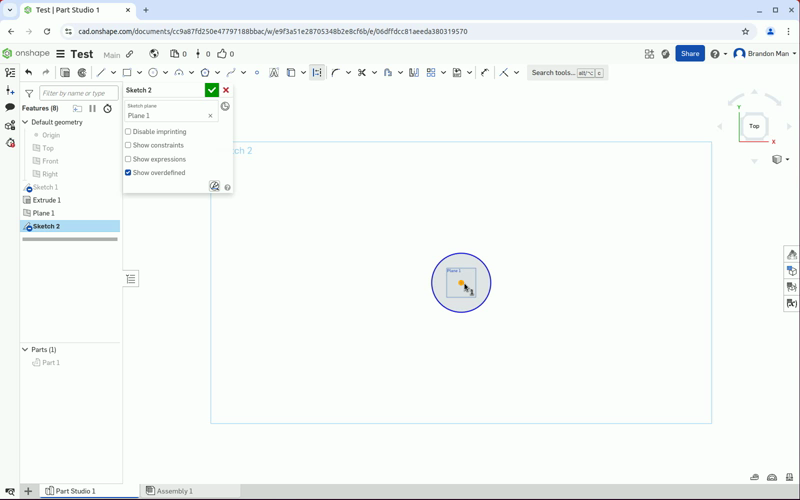
mouse_move(73, 352)
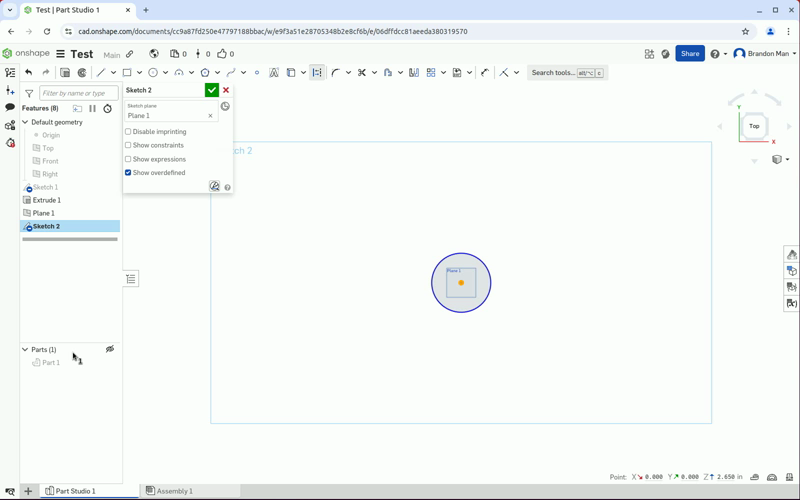
key(shift+y)
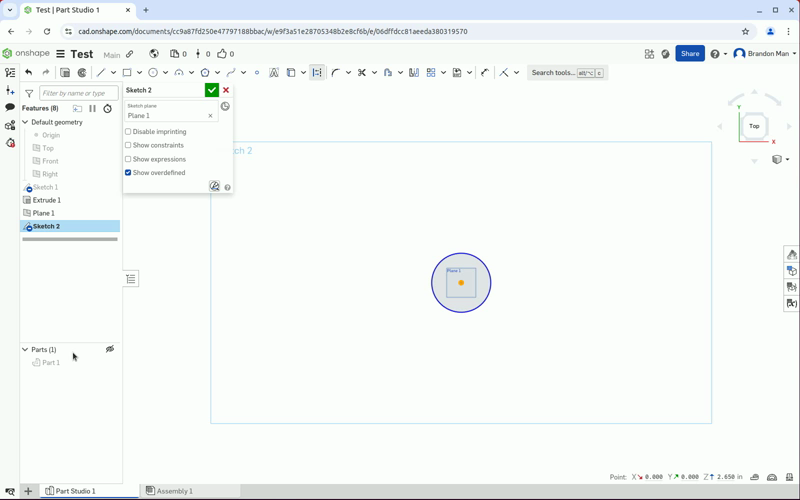
key(shift+e)
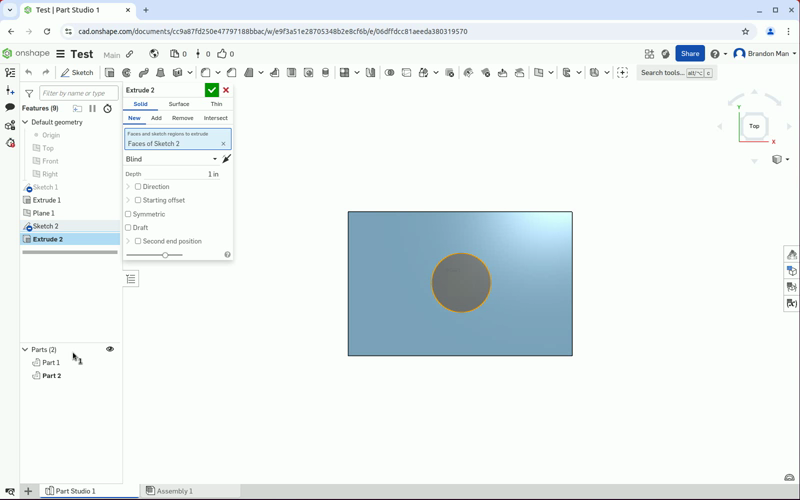
mouse_move(143, 106)
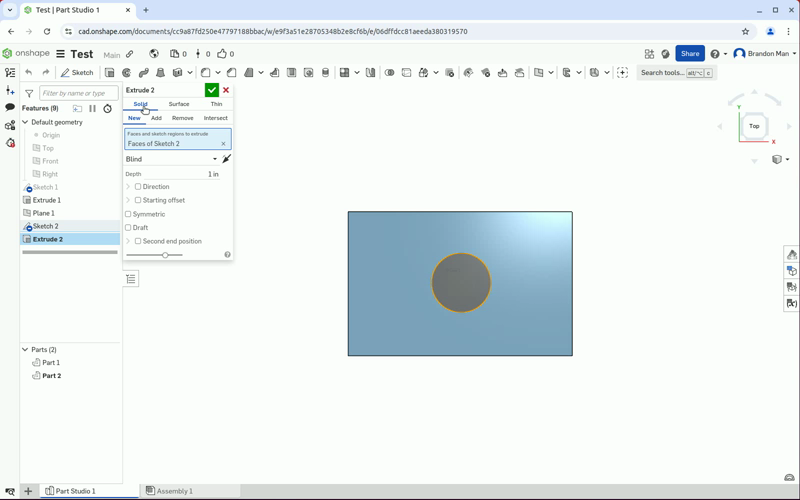
click(143, 106)
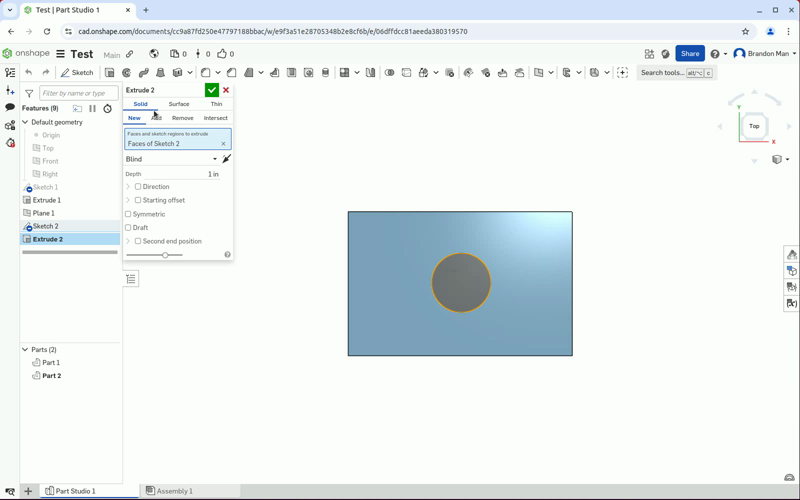
mouse_move(186, 120)
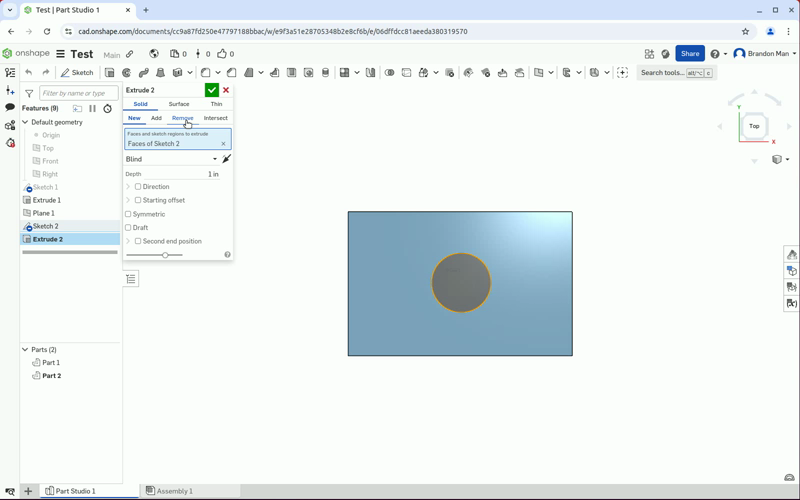
click(186, 120)
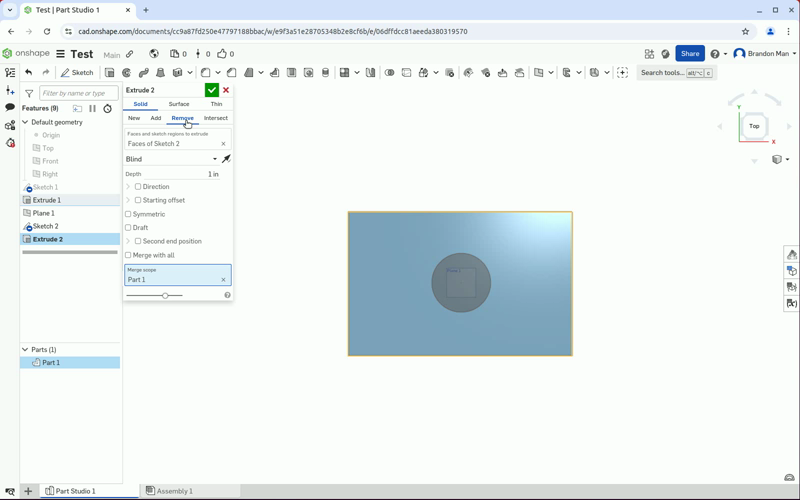
key(tab, 4)
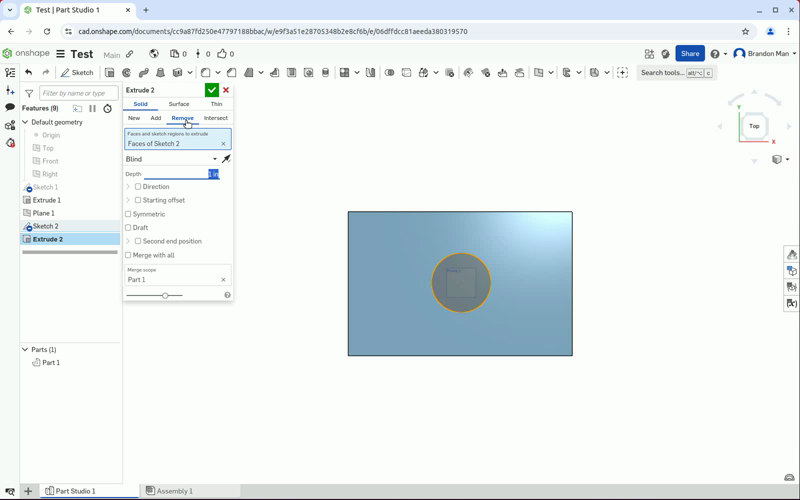
text(1.204)
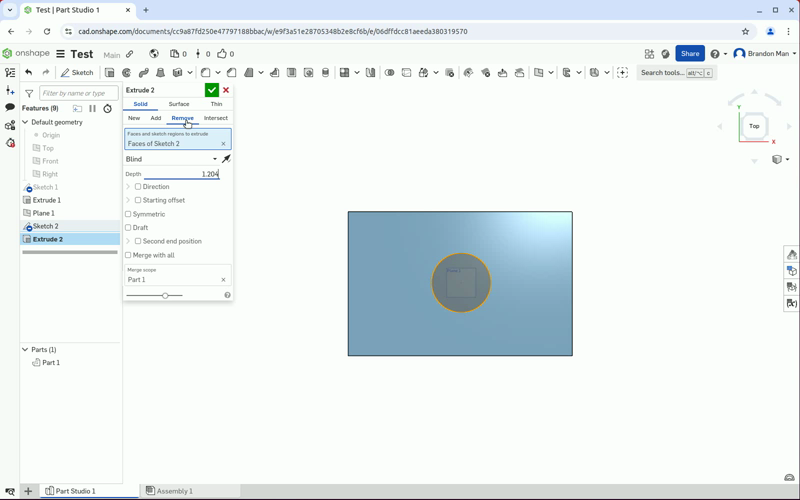
key(tab, 6)
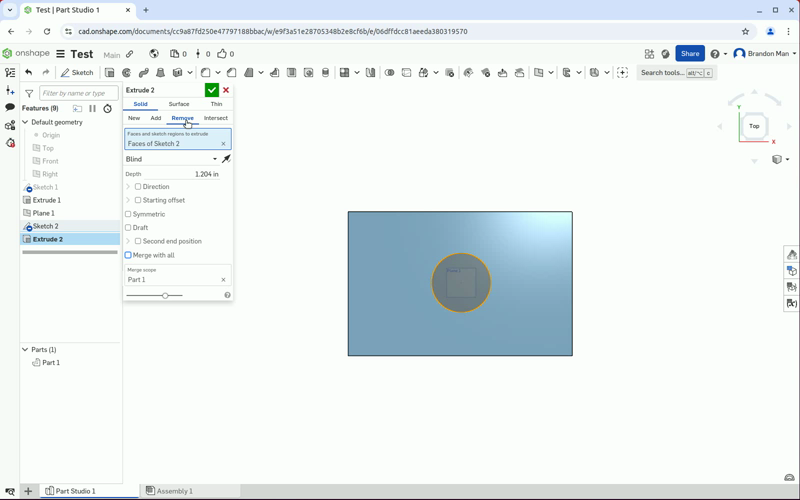
key(space)
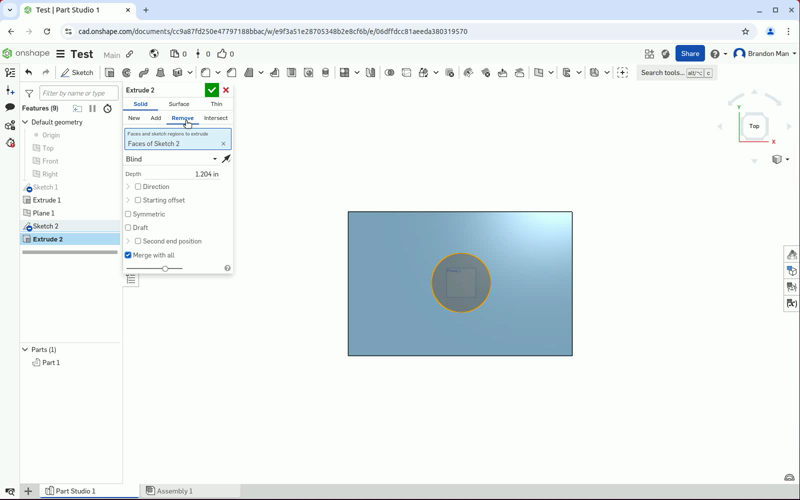
key(enter)
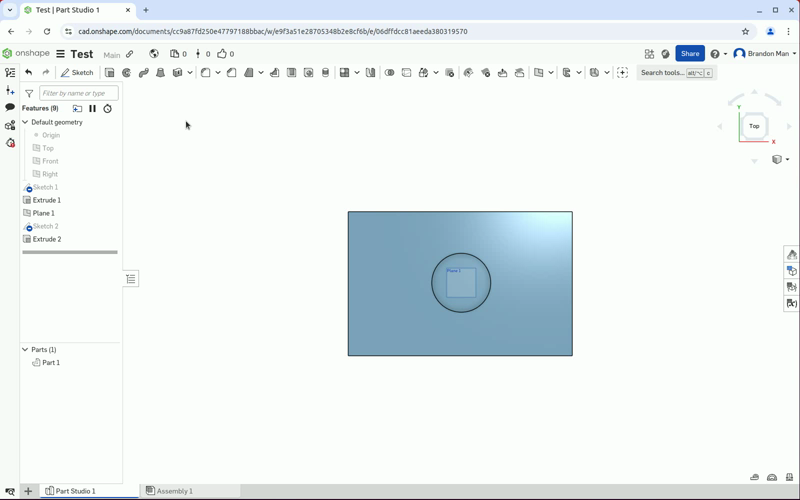
key(shift+h)
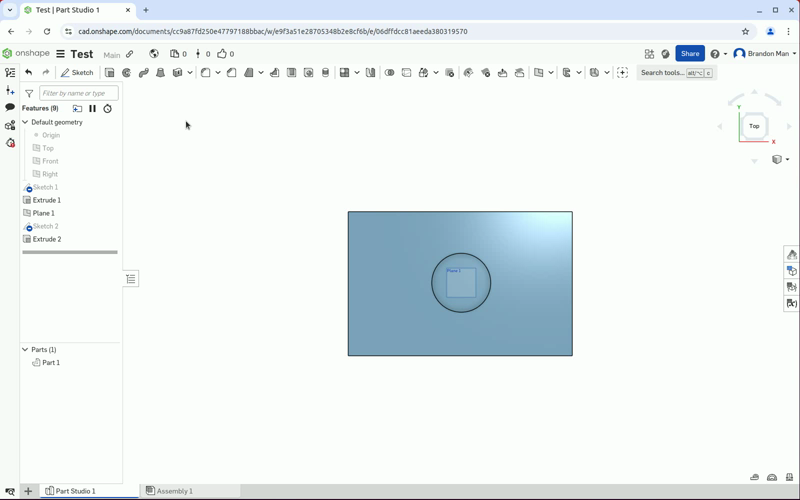
key(shift+h)
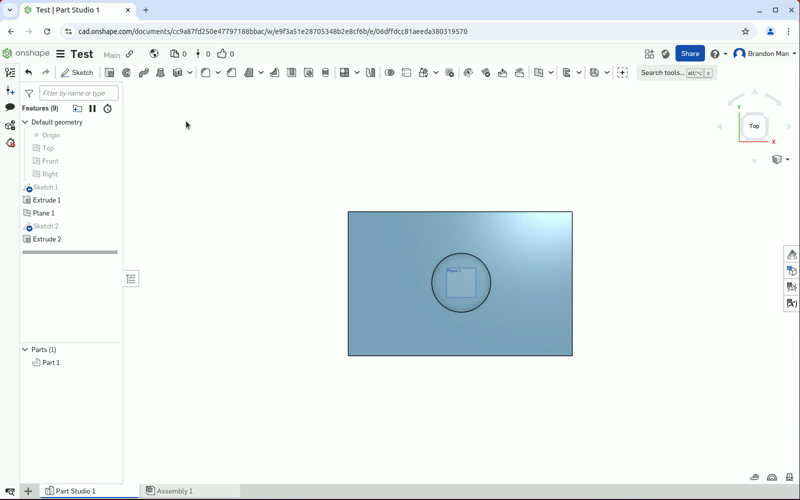
key(shift+7)
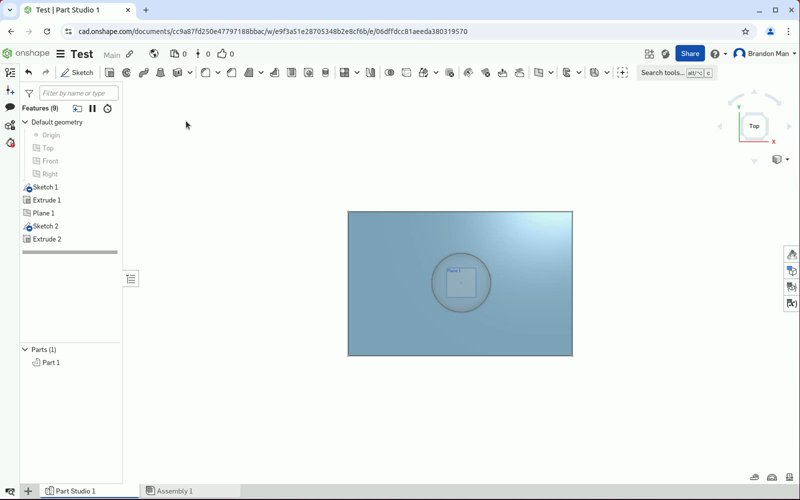
key(up, 3)
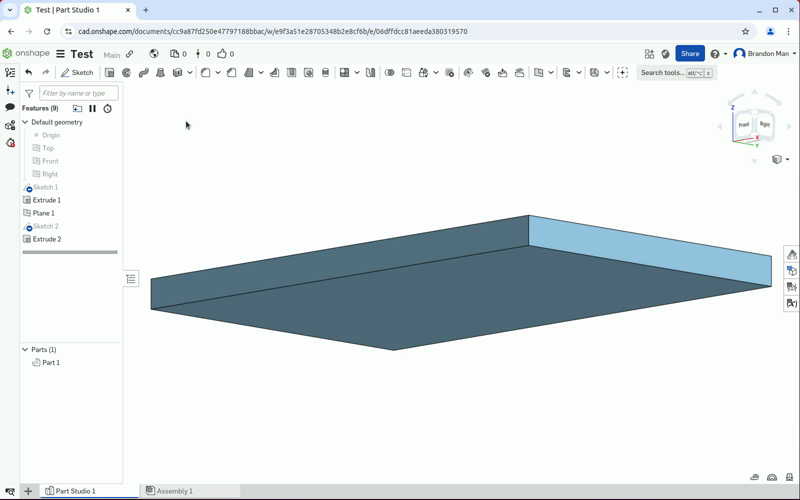
key(left, 3)
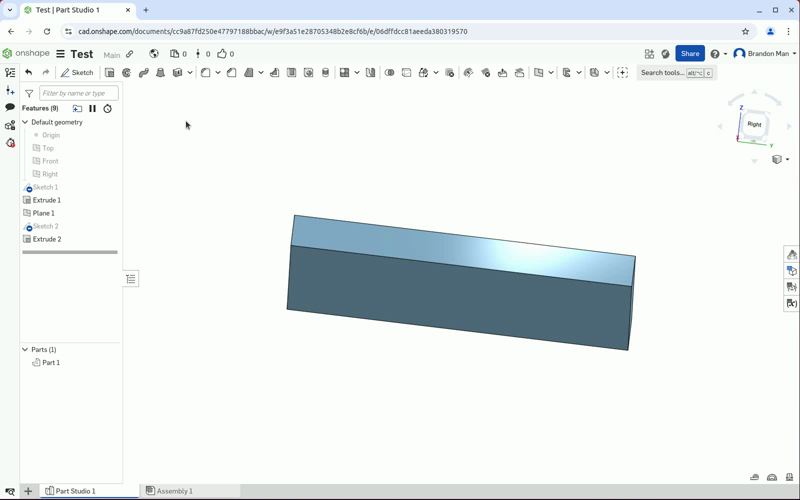
key(right, 3)
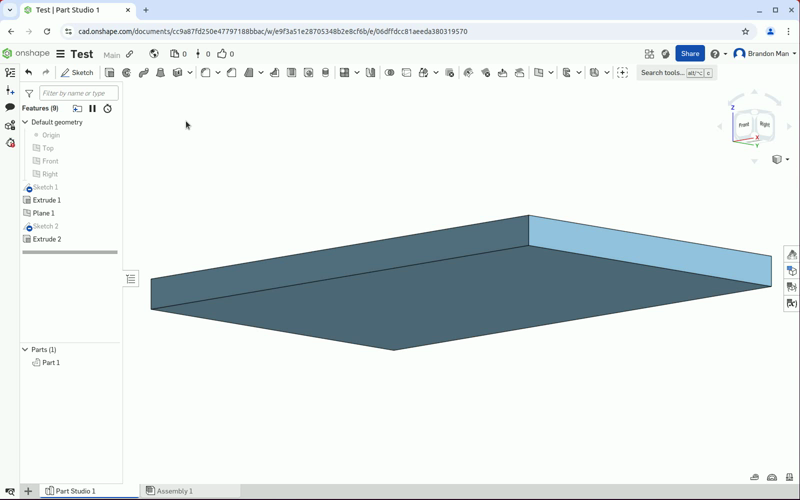
key(down, 3)
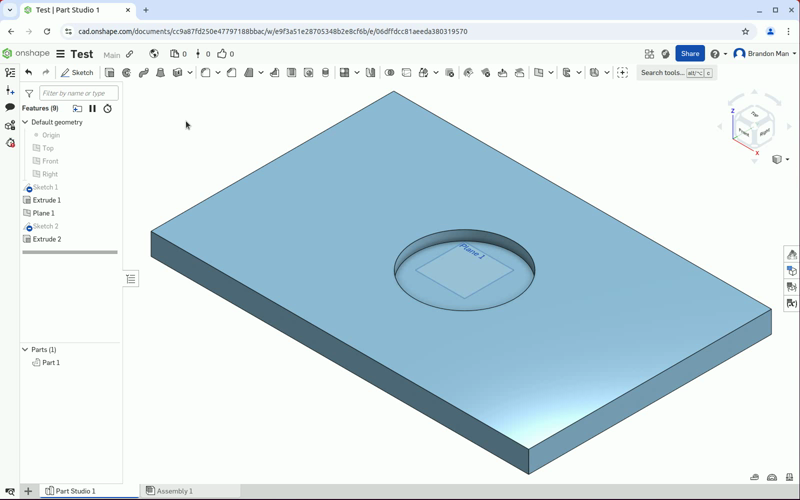
mouse_move(73, 189)
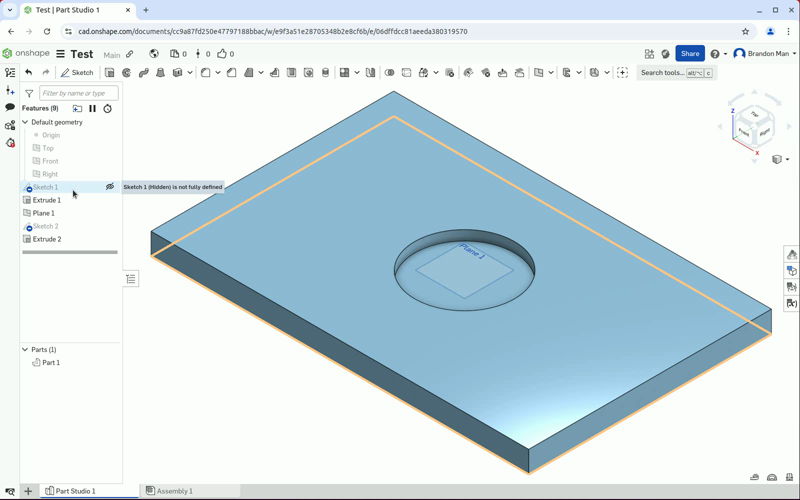
click(73, 189)